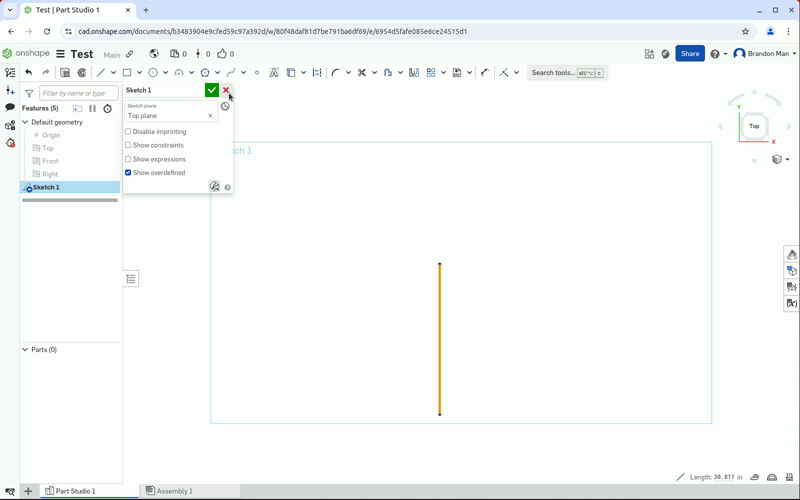
key(shift+h)
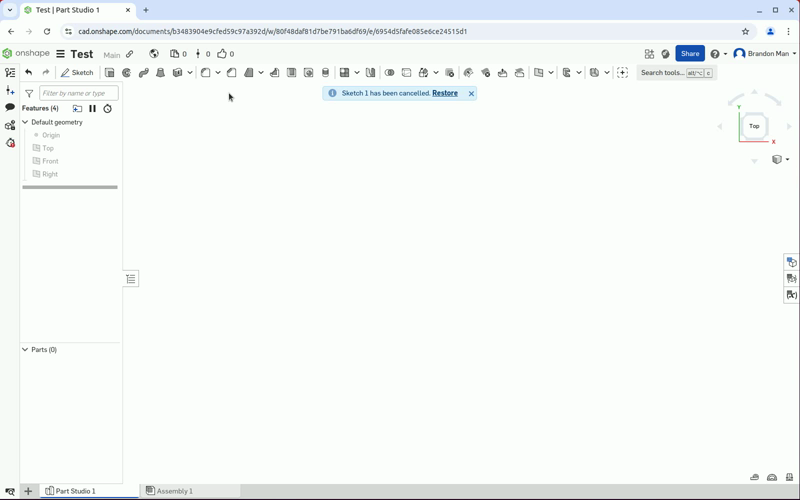
mouse_move(73, 352)
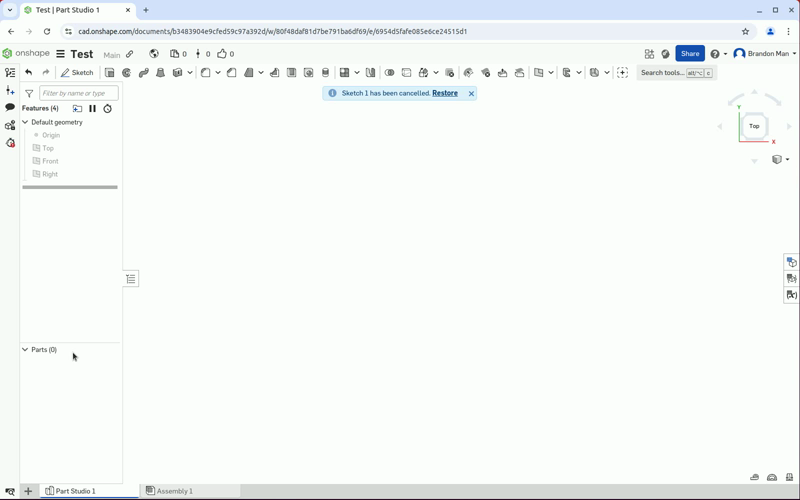
key(y)
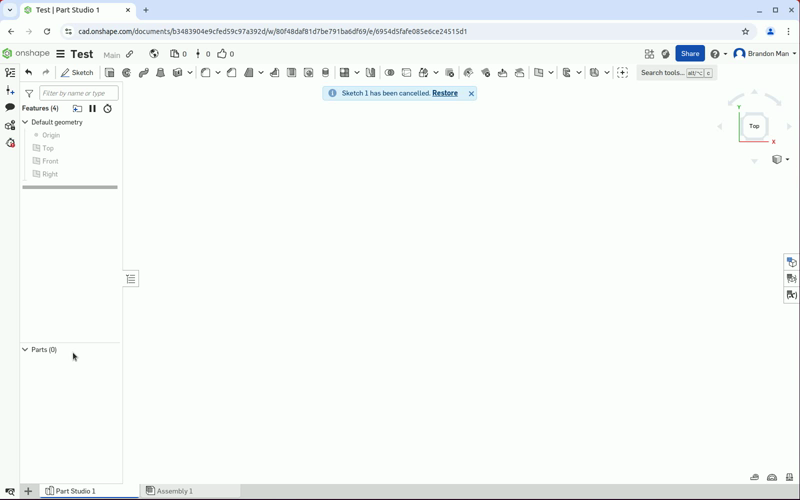
key(shift+p)
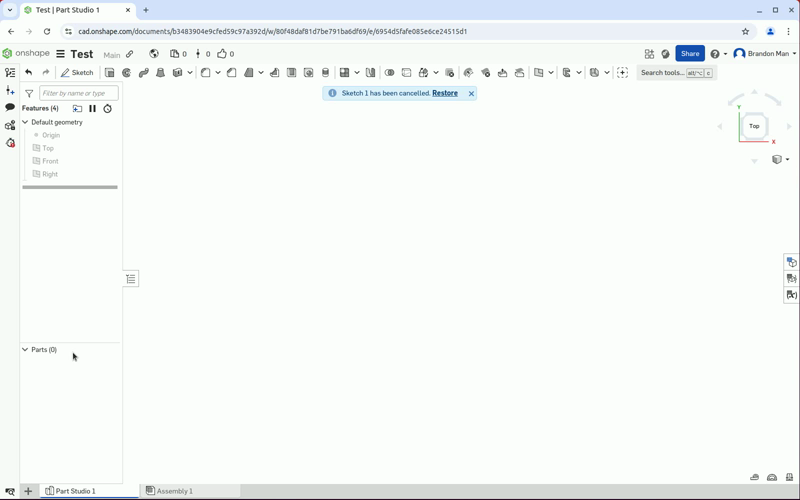
key(space)
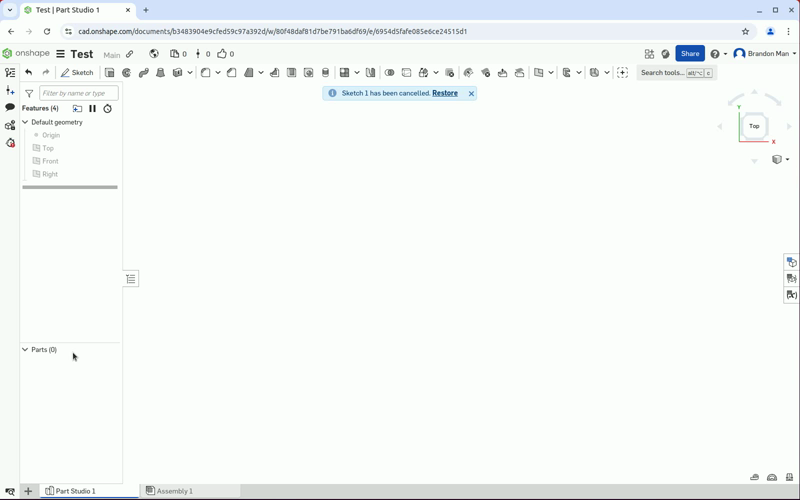
key_down(shift)
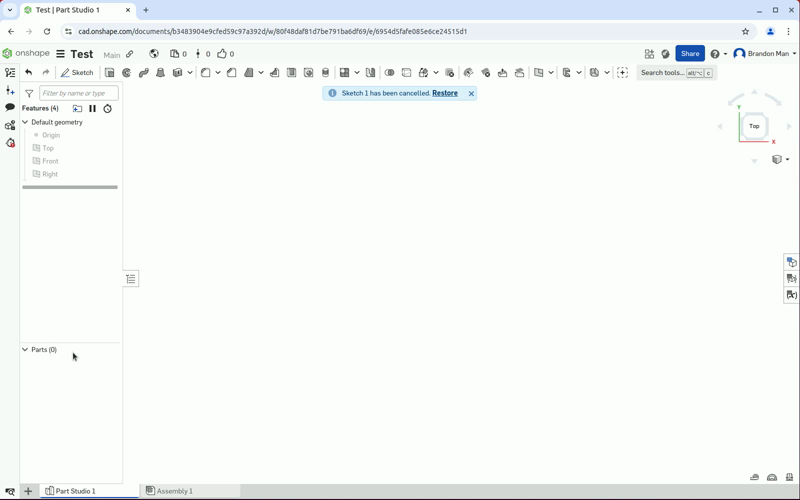
key(up)
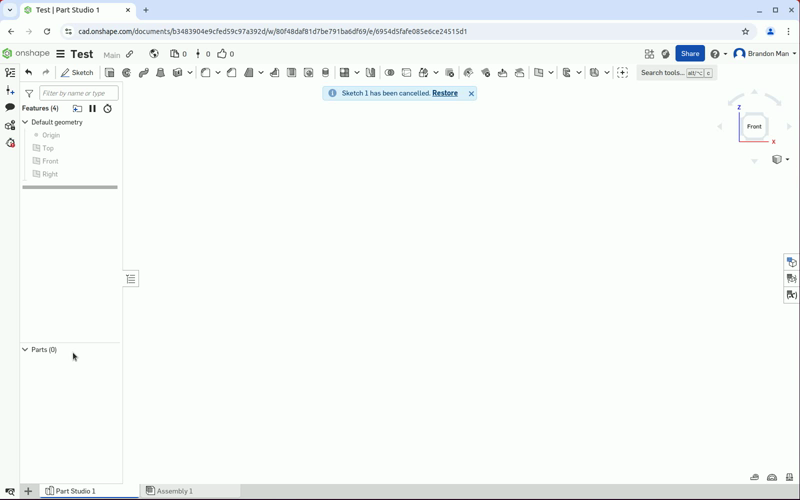
key_up(shift)
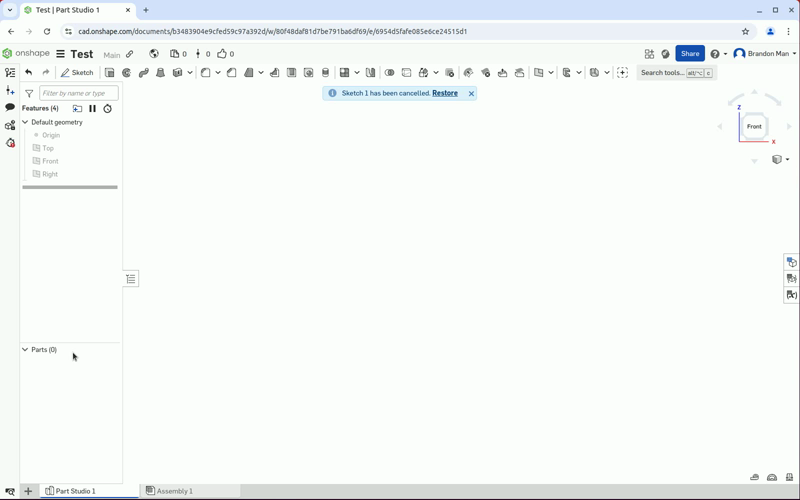
mouse_move(73, 352)
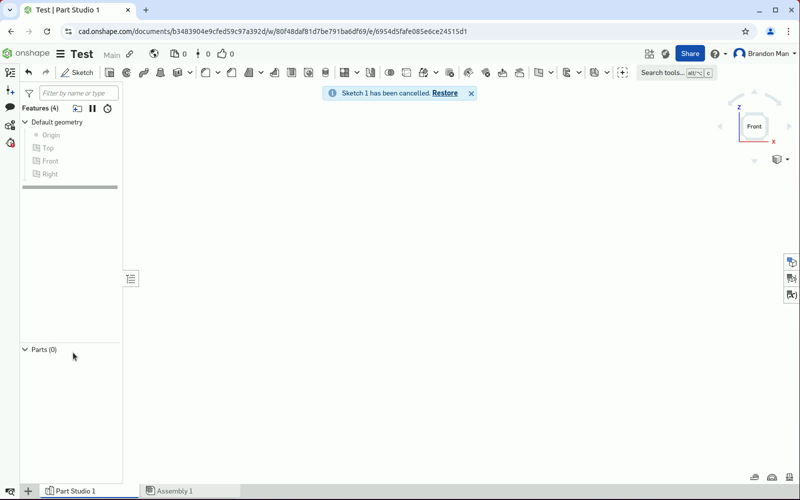
key(shift+y)
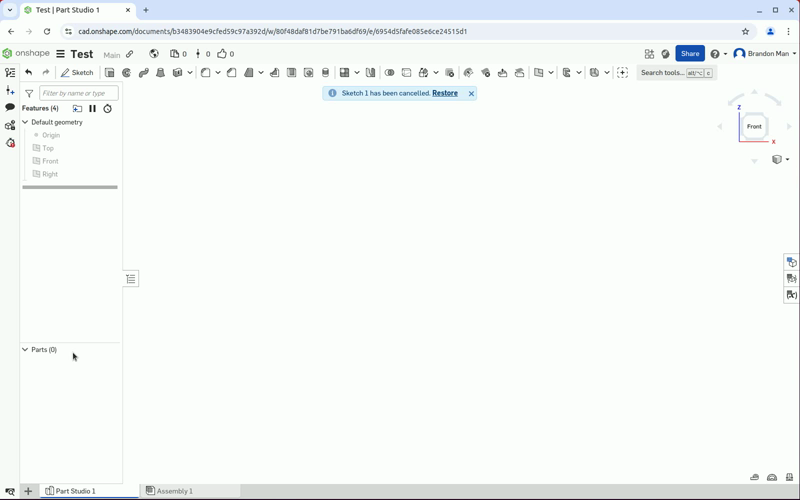
key(shift+s)
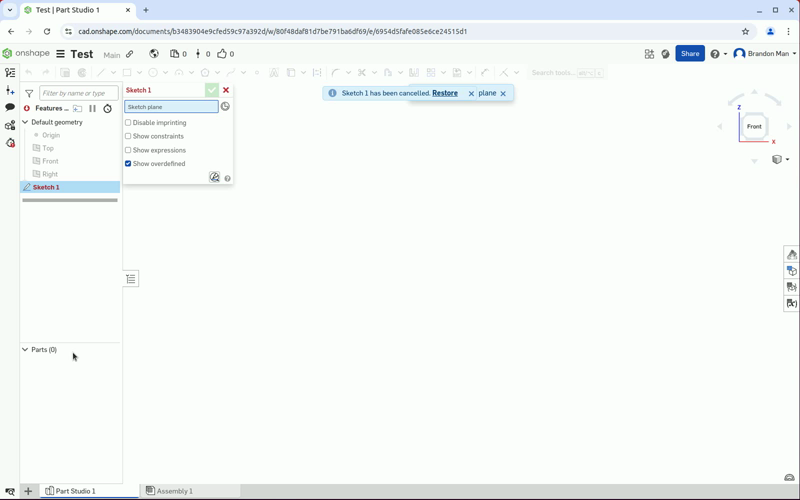
mouse_move(73, 163)
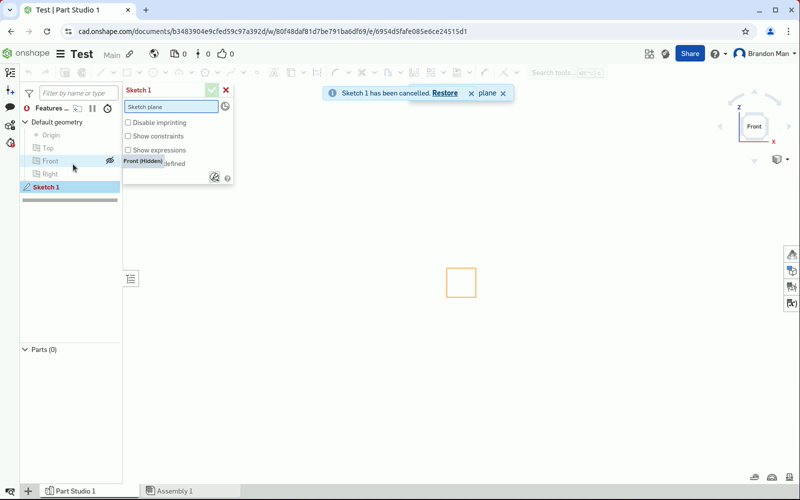
click(73, 163)
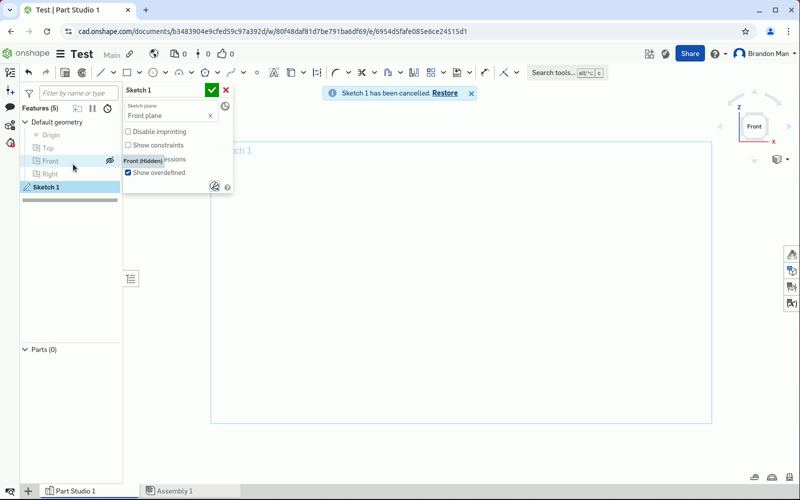
mouse_move(73, 352)
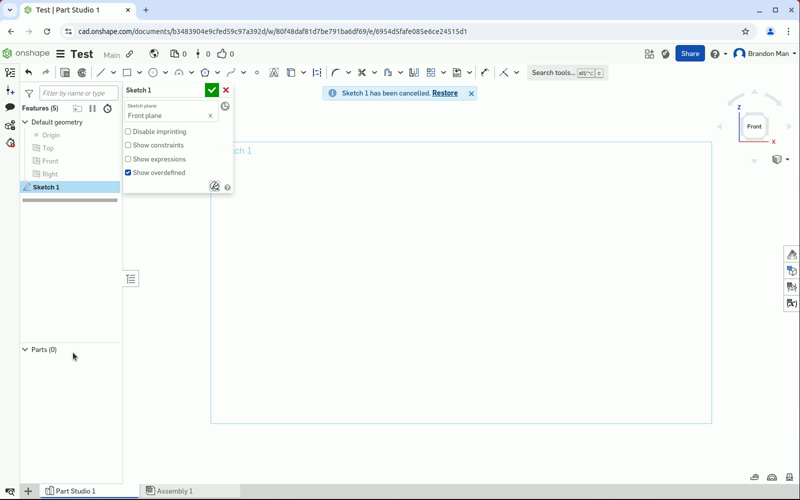
key(y)
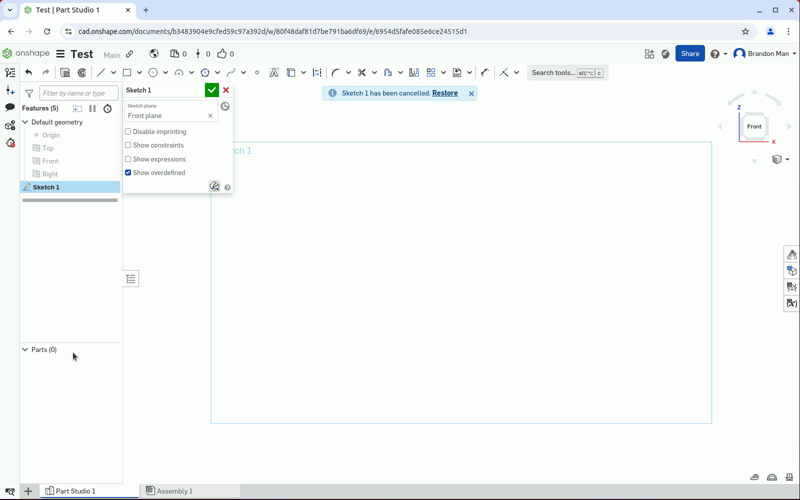
key(c)
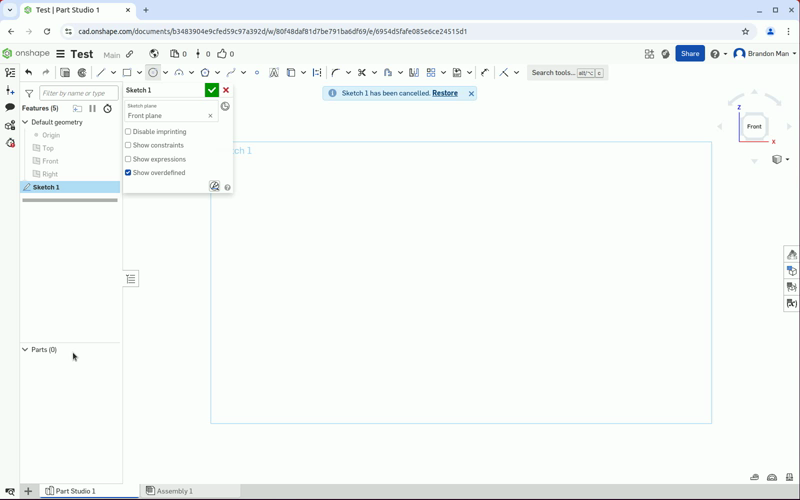
key_down(shift)
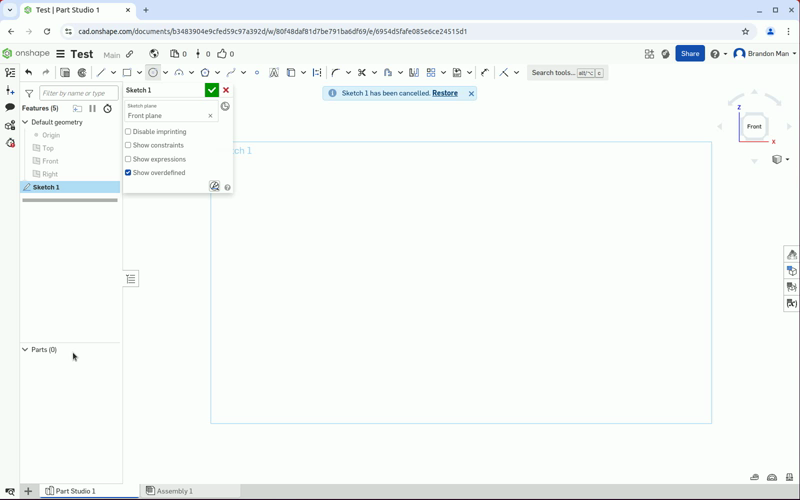
mouse_move(460, 282)
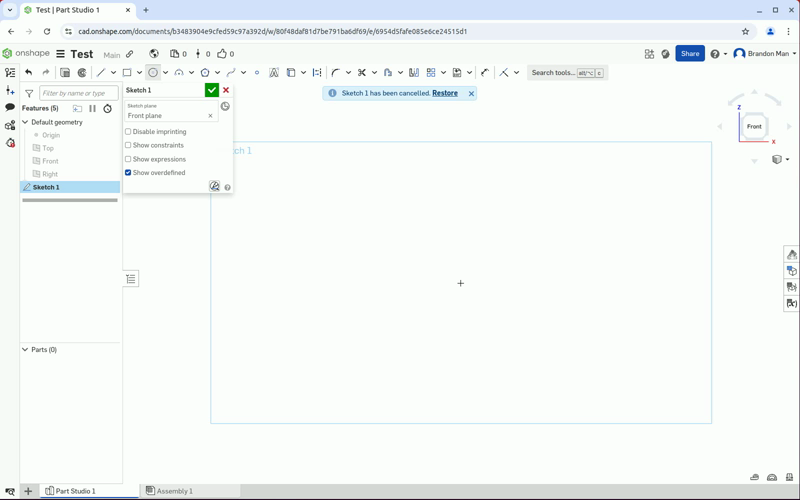
click(460, 282)
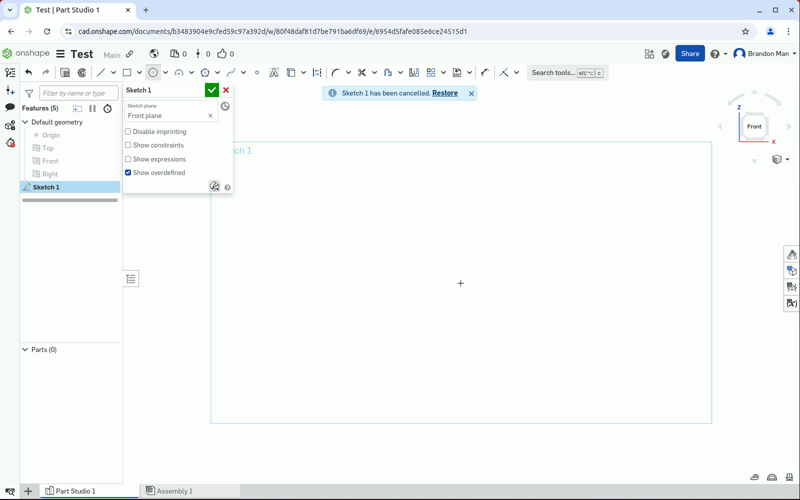
key_up(shift)
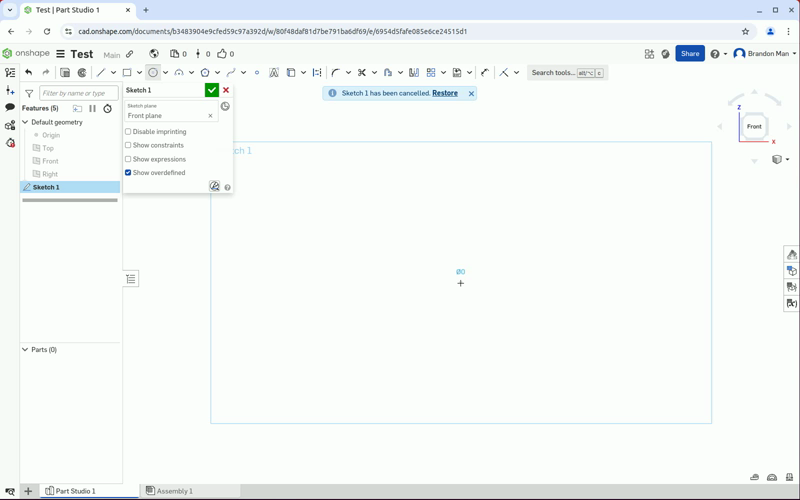
mouse_move(505, 282)
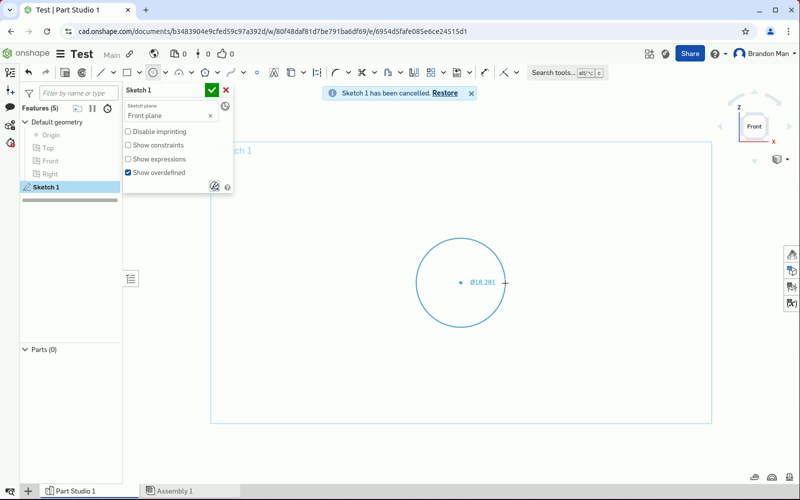
click(505, 282)
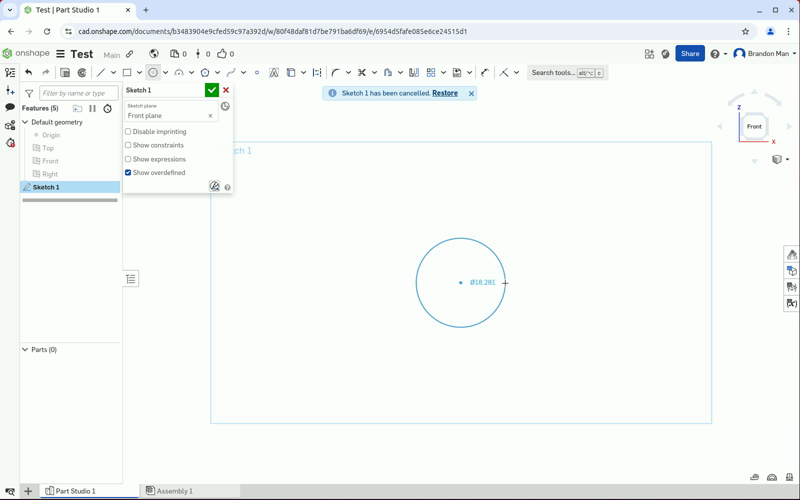
key(esc)
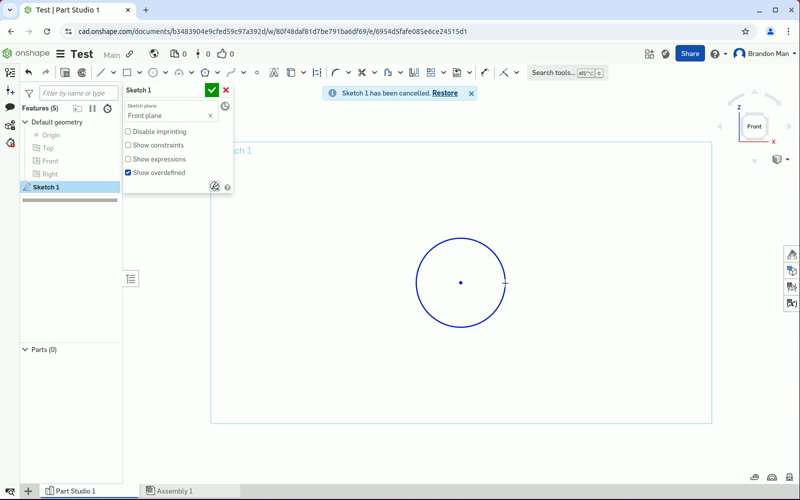
key(c)
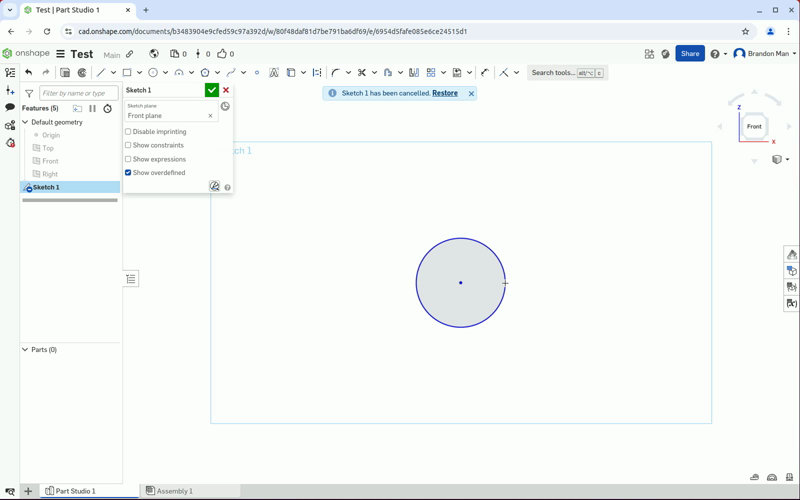
key_down(shift)
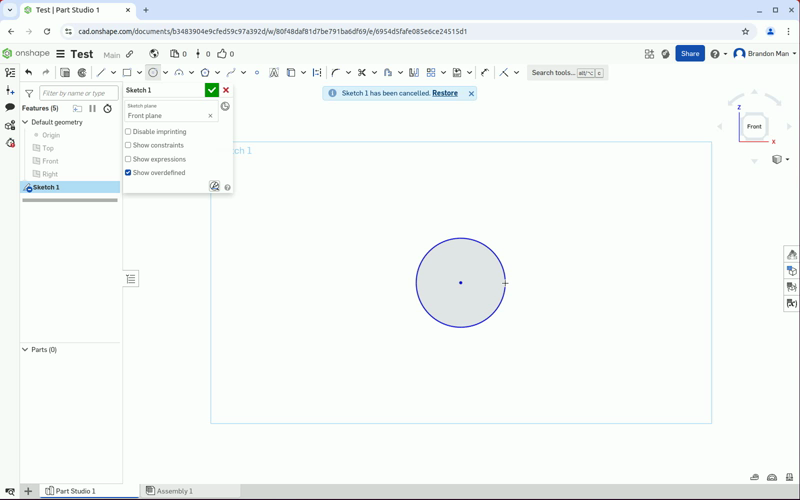
mouse_move(460, 282)
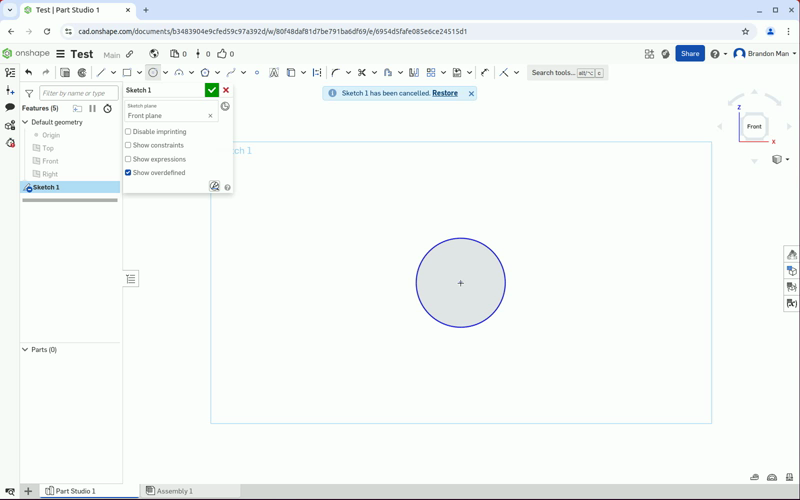
click(460, 282)
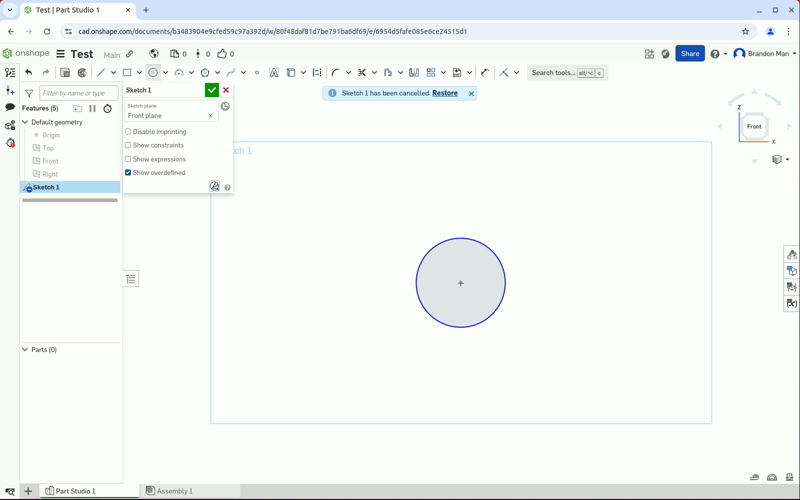
key_up(shift)
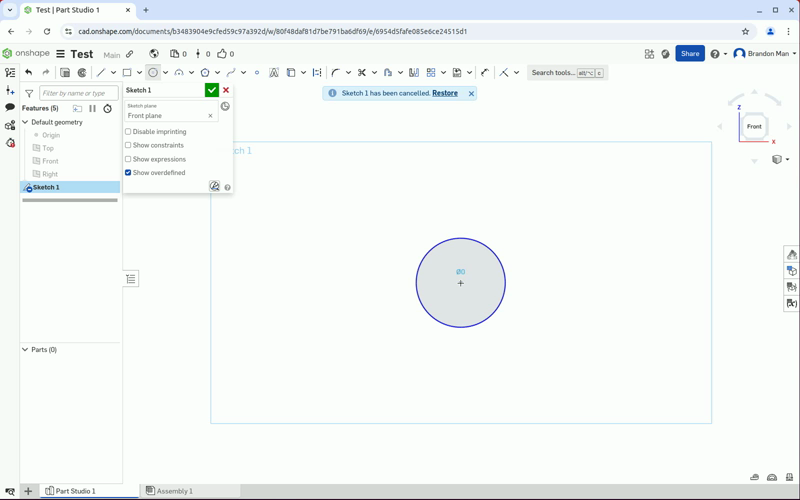
mouse_move(478, 282)
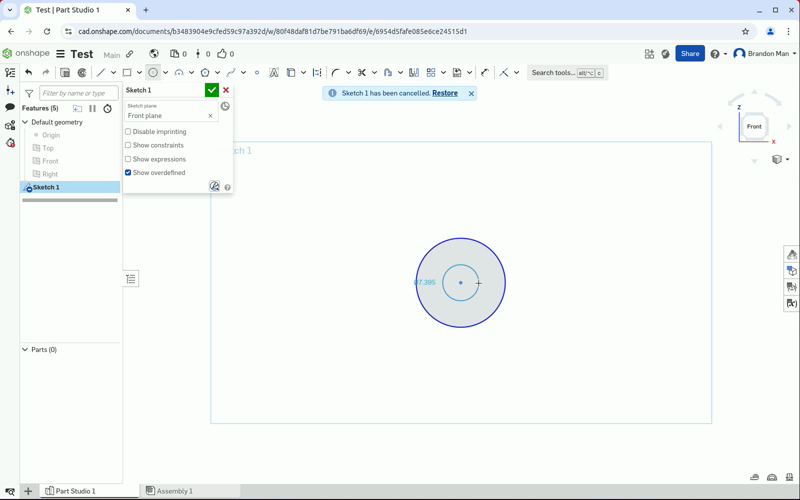
click(478, 282)
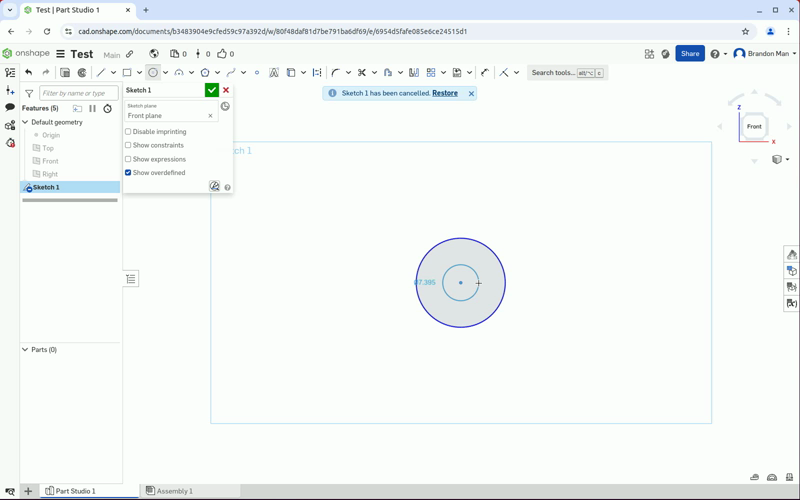
key(esc)
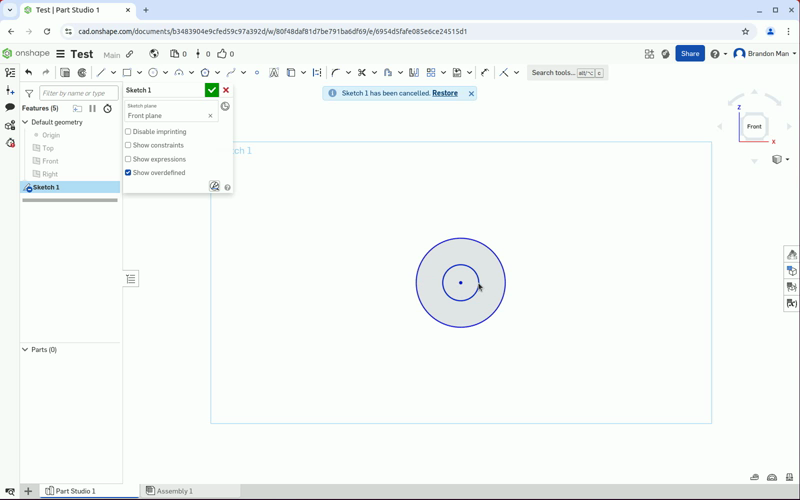
mouse_move(466, 245)
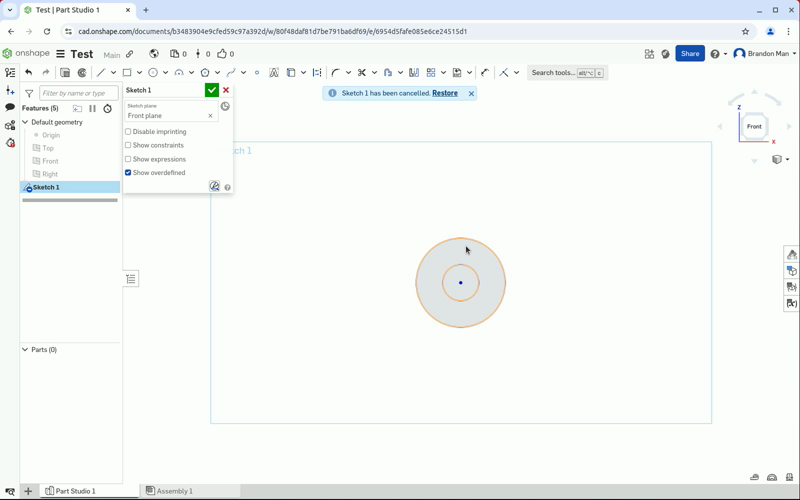
click(466, 245)
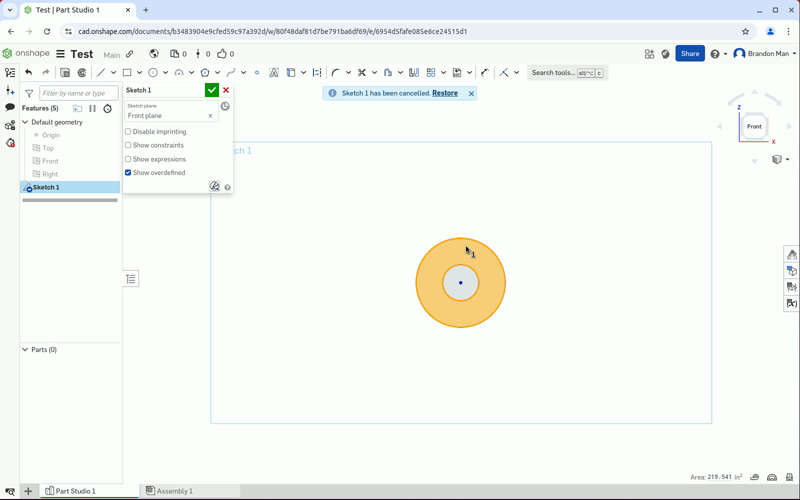
mouse_move(73, 352)
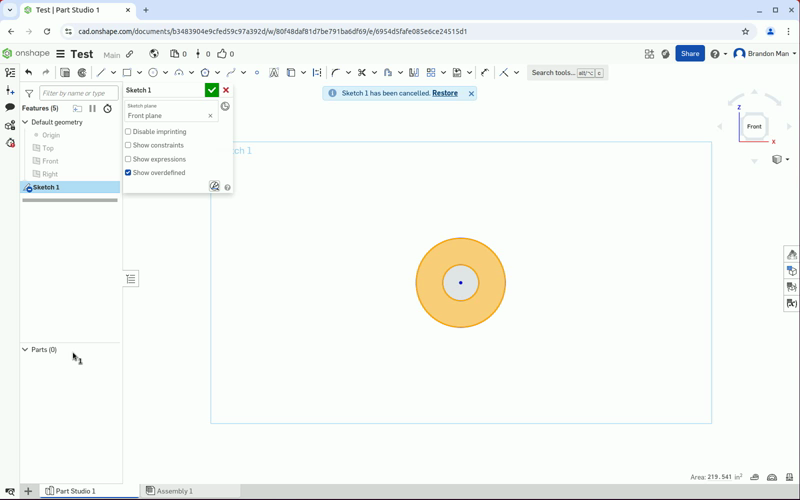
key(shift+y)
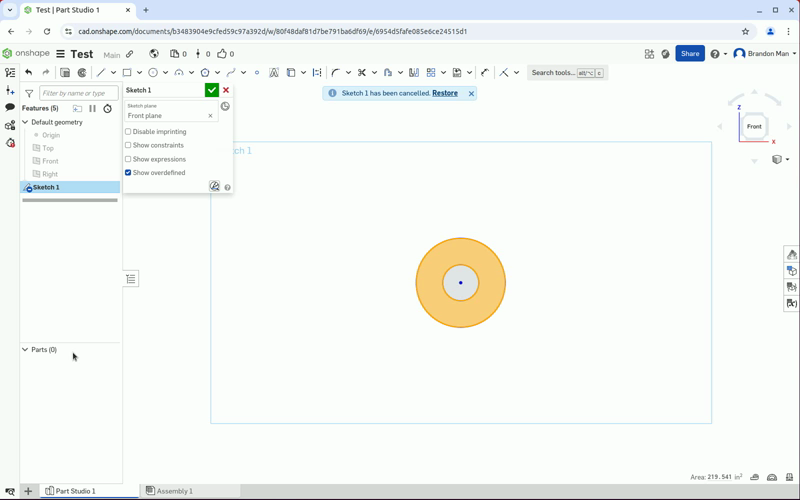
key(shift+e)
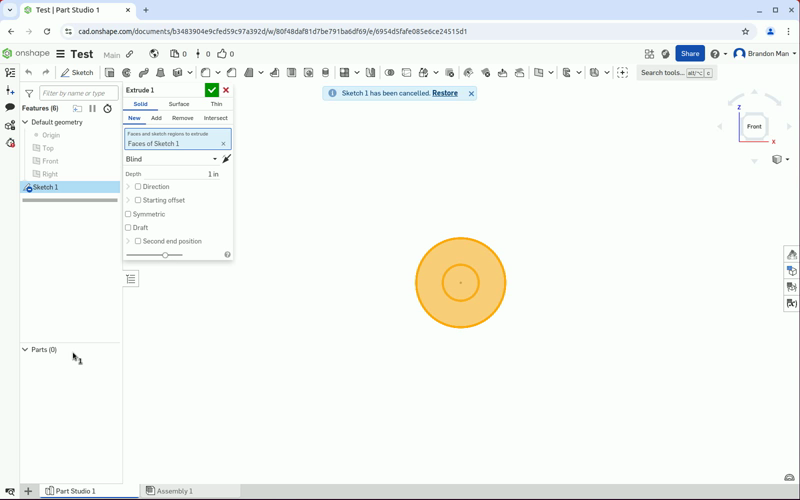
mouse_move(143, 106)
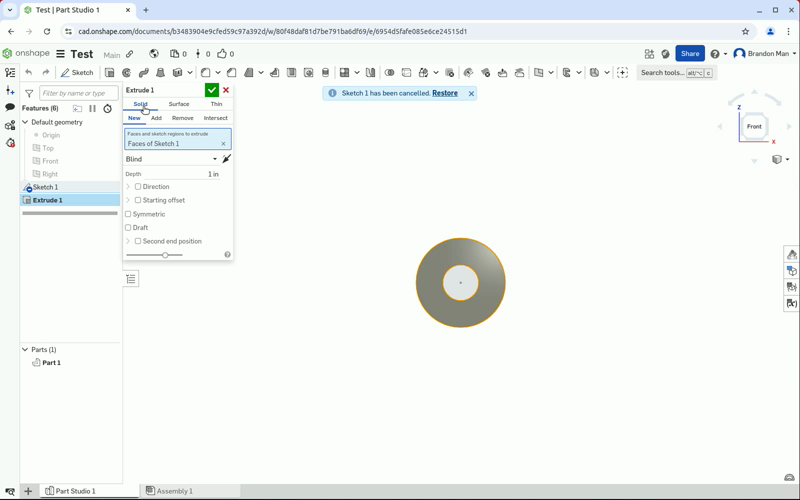
click(143, 106)
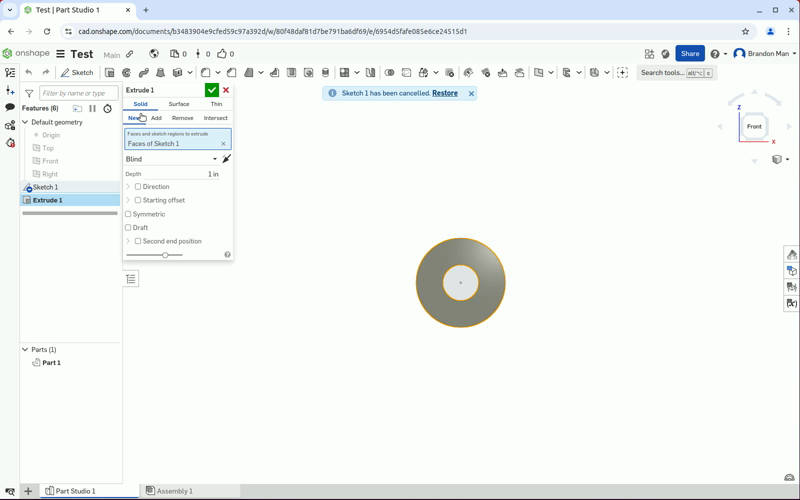
mouse_move(137, 120)
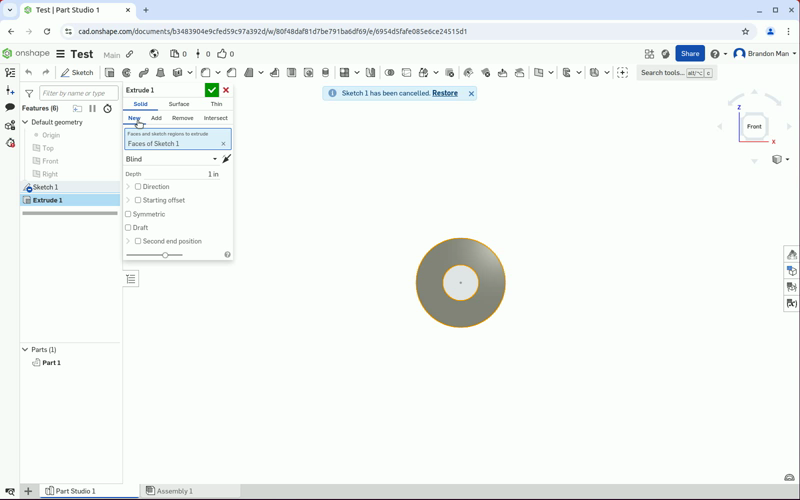
click(137, 120)
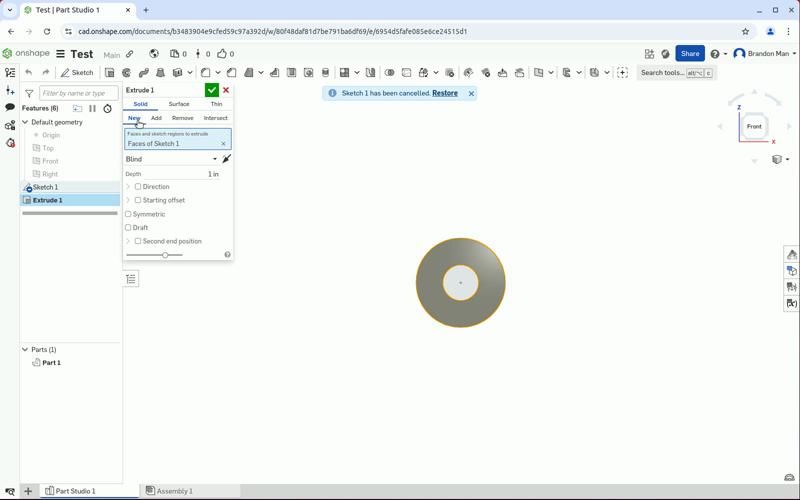
key(tab, 4)
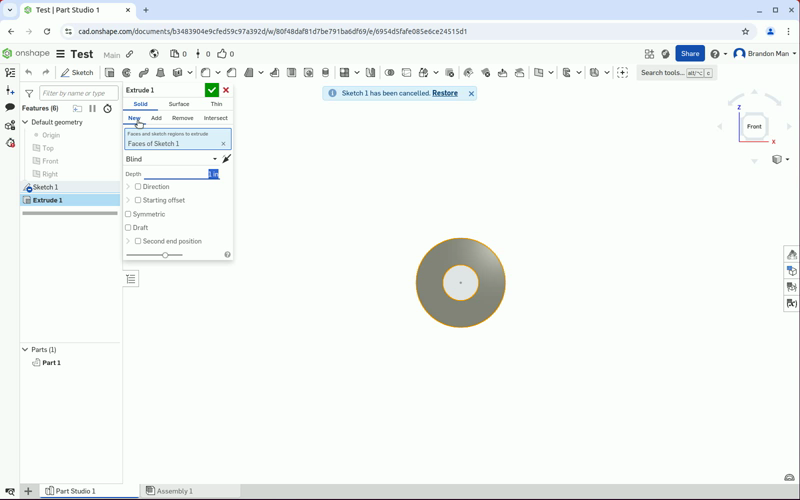
text(3.611)
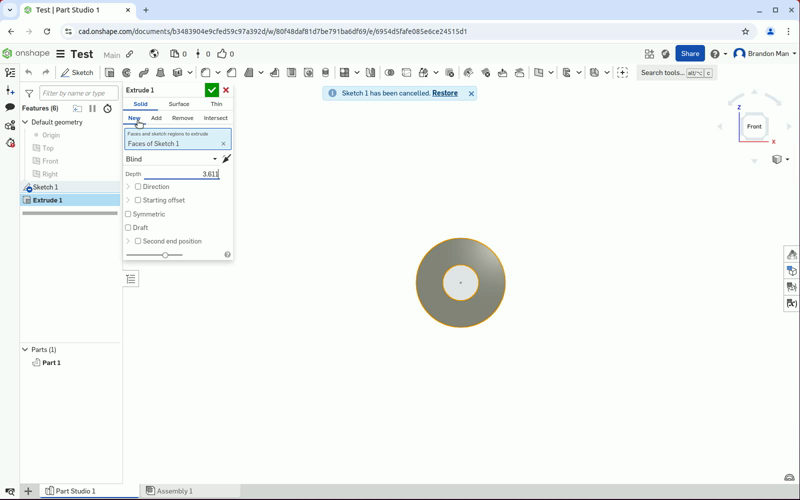
key(enter)
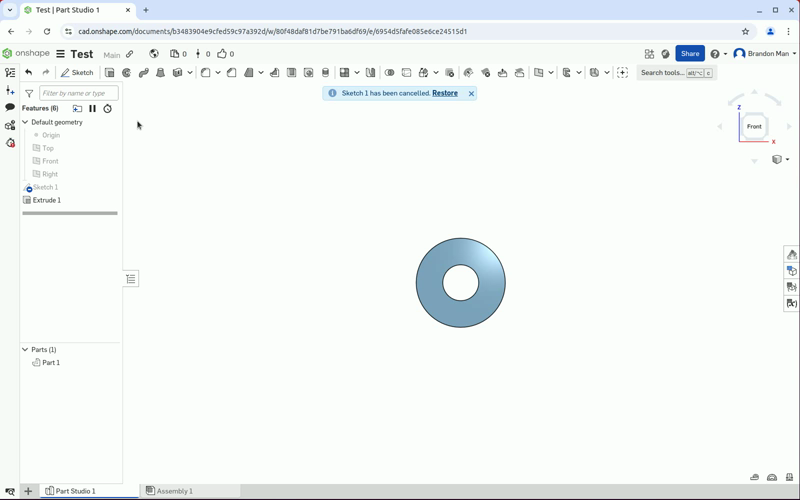
key(shift+h)
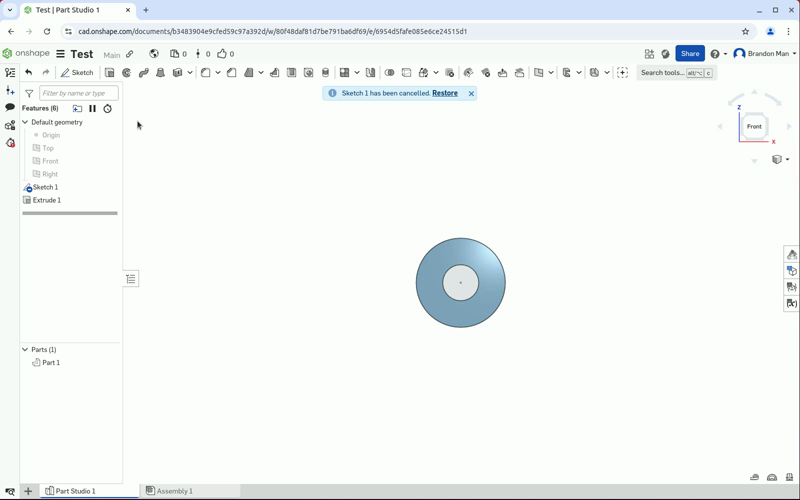
key(shift+h)
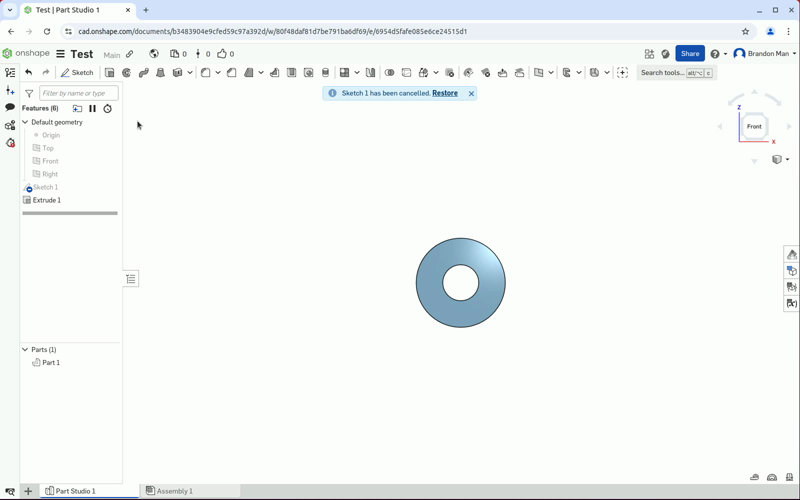
mouse_move(73, 189)
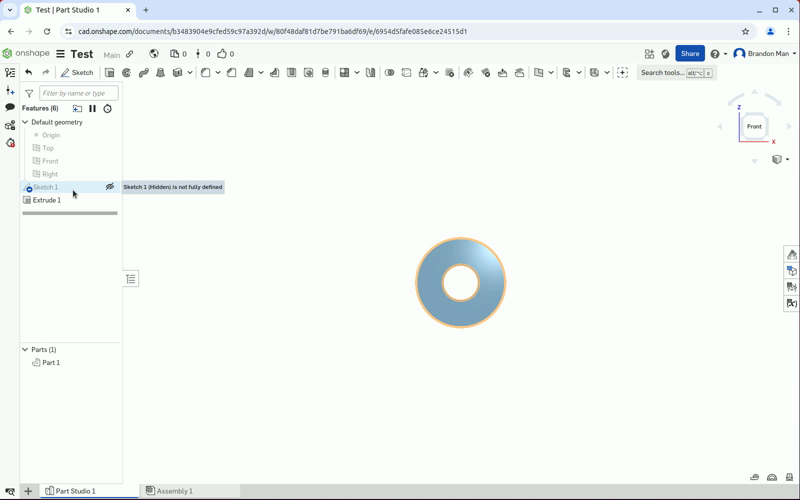
click(73, 189)
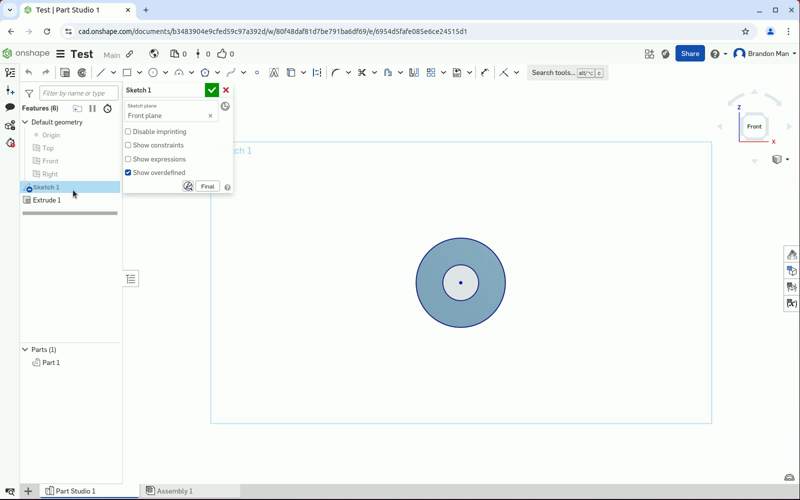
mouse_move(229, 92)
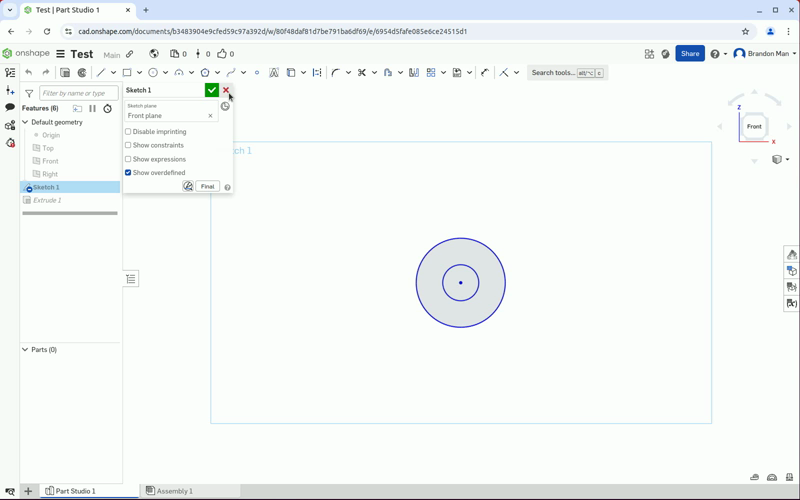
click(229, 92)
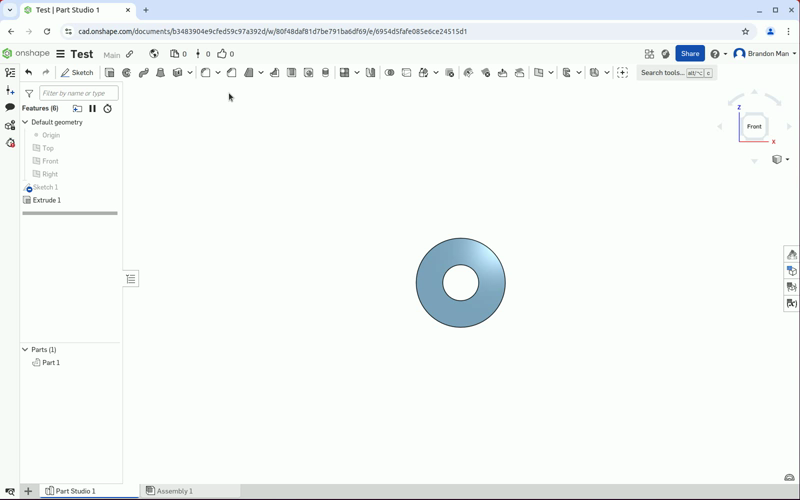
mouse_move(541, 75)
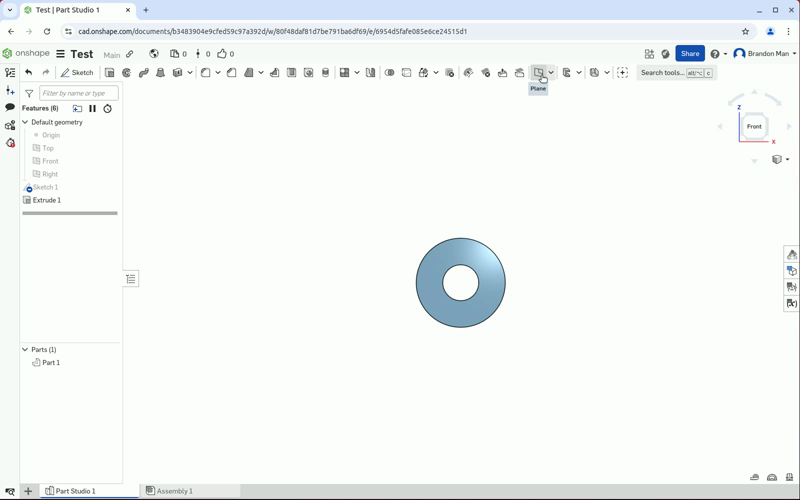
click(541, 75)
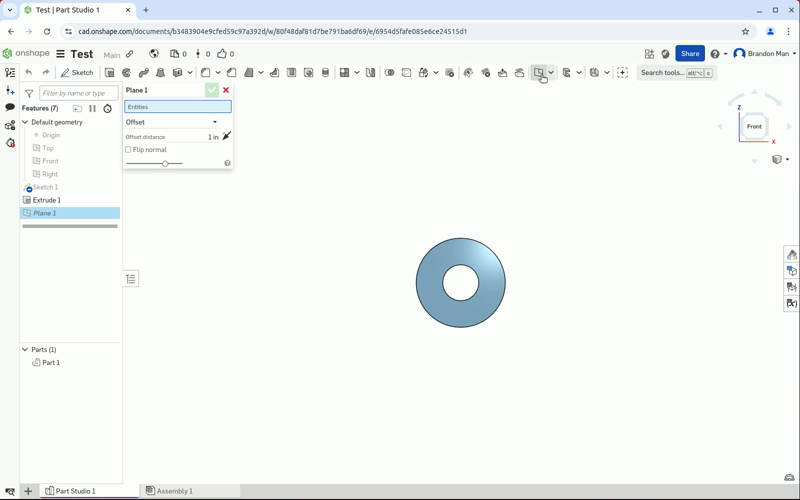
mouse_move(73, 163)
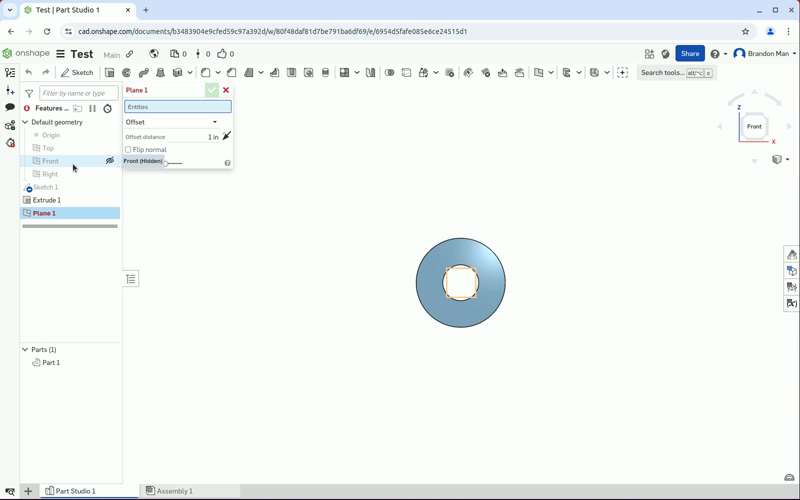
click(73, 163)
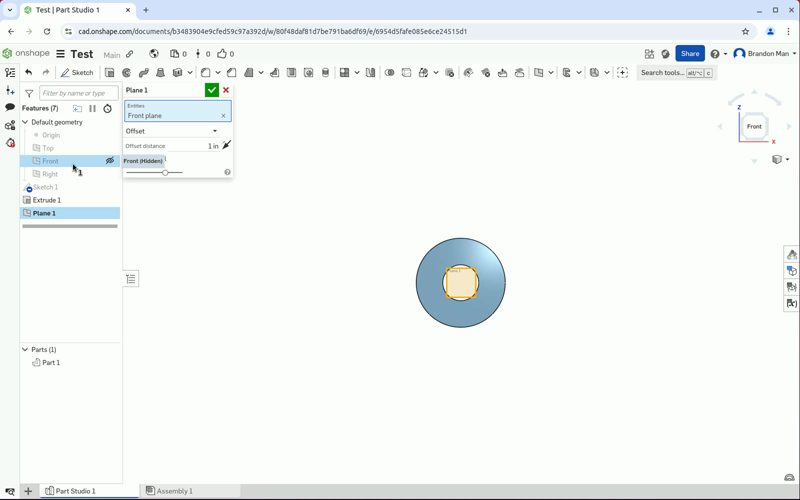
key(tab, 2)
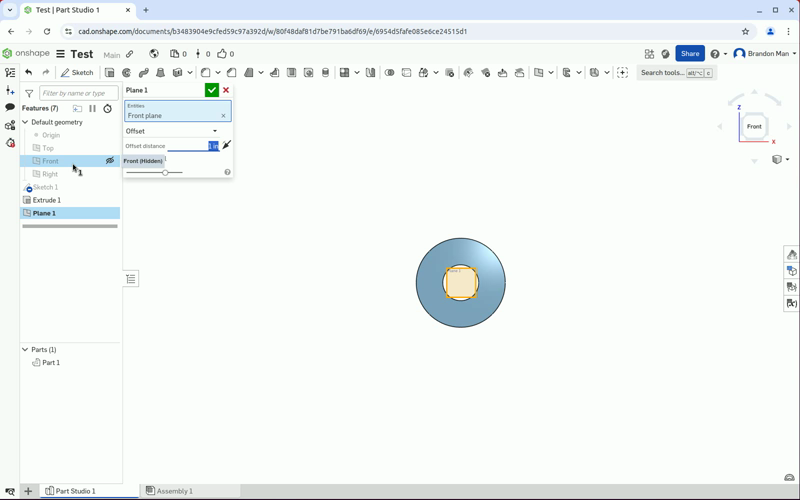
text(3.605)
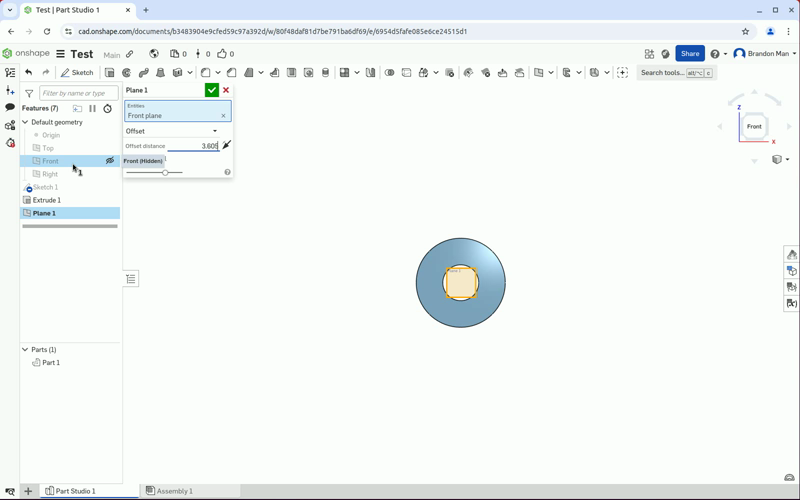
key(enter, 2)
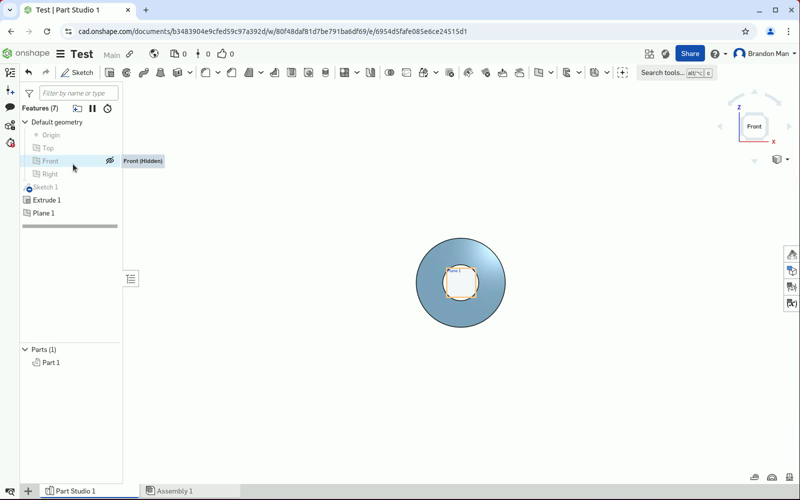
key(shift+s)
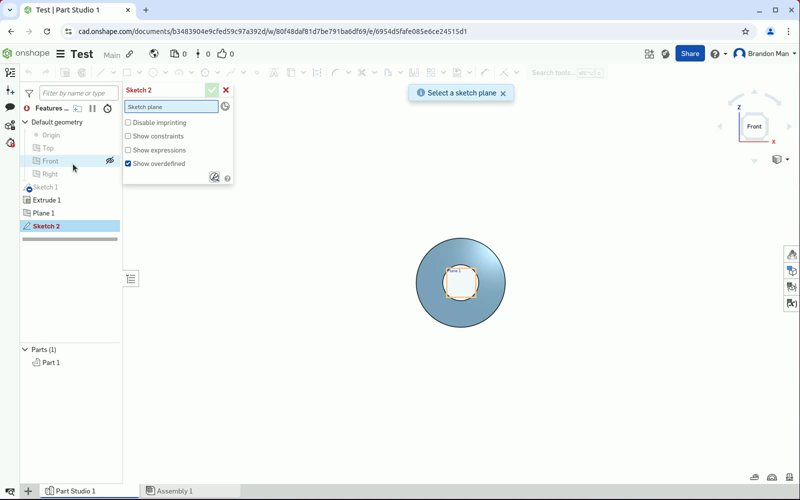
mouse_move(73, 215)
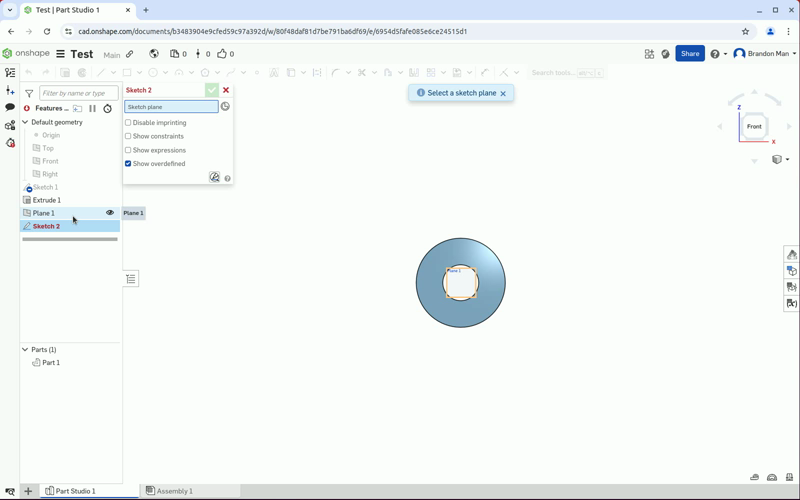
click(73, 215)
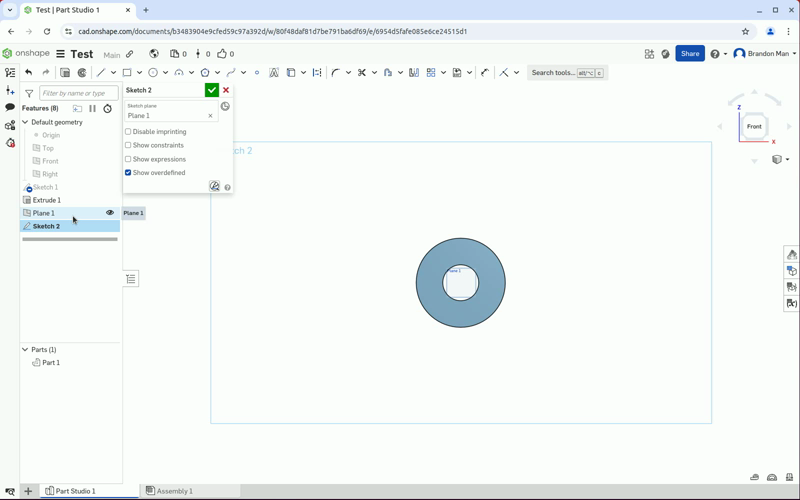
mouse_move(73, 352)
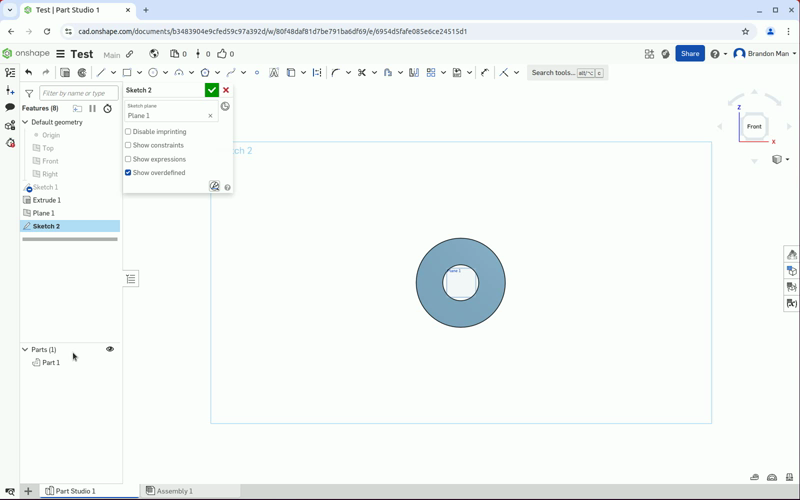
key(y)
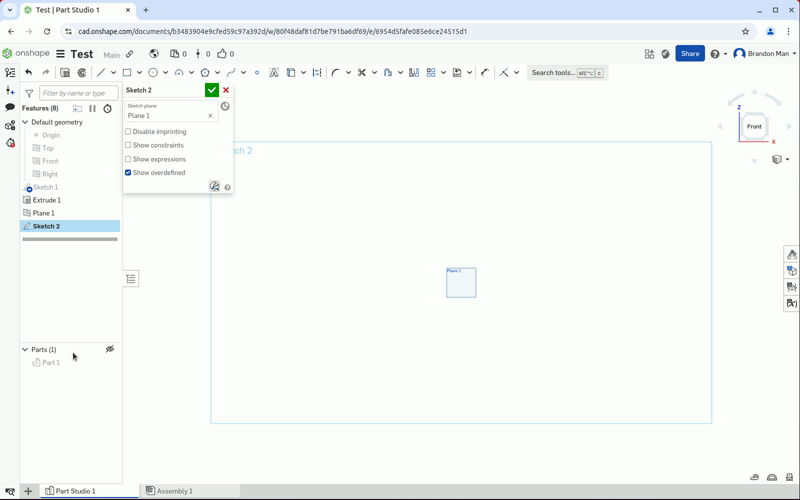
key(c)
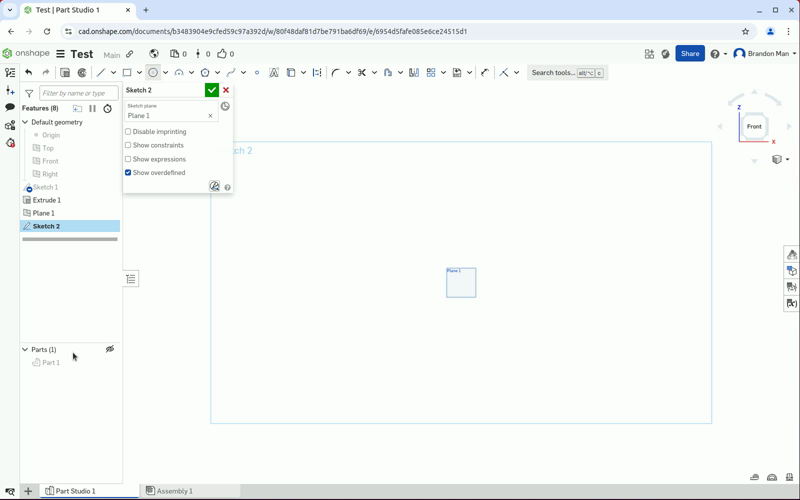
key_down(shift)
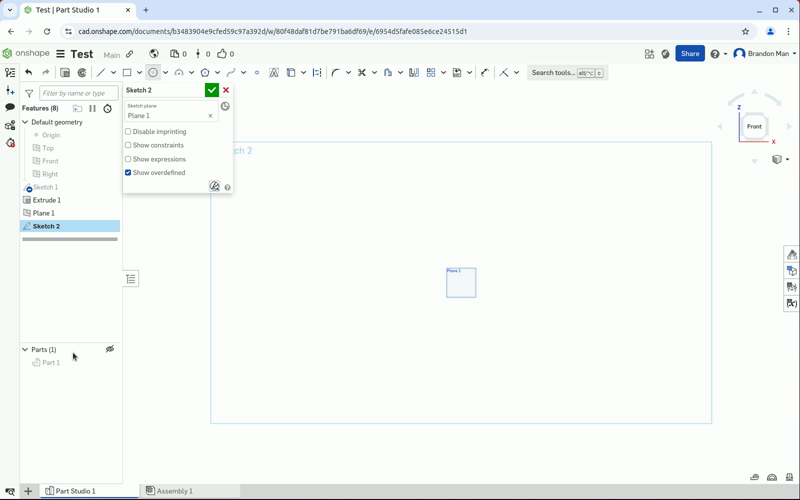
mouse_move(460, 282)
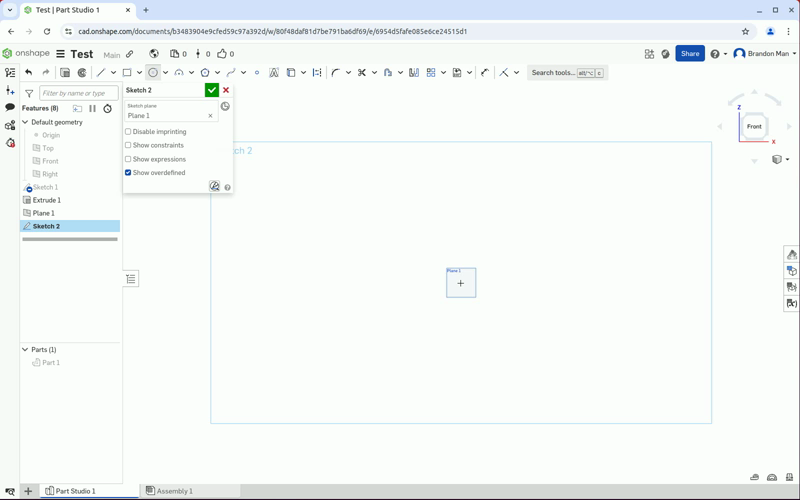
click(460, 282)
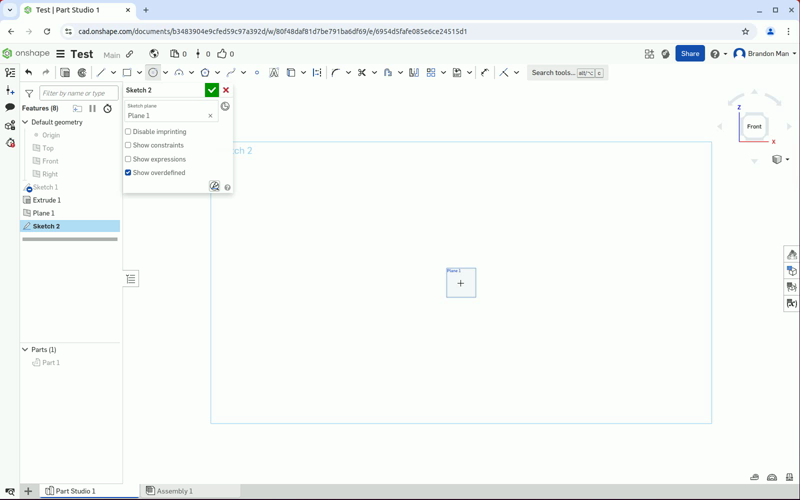
key_up(shift)
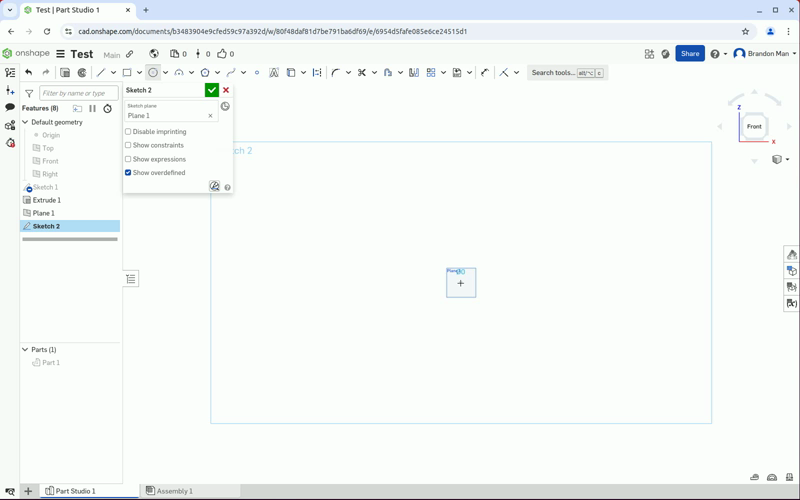
mouse_move(492, 282)
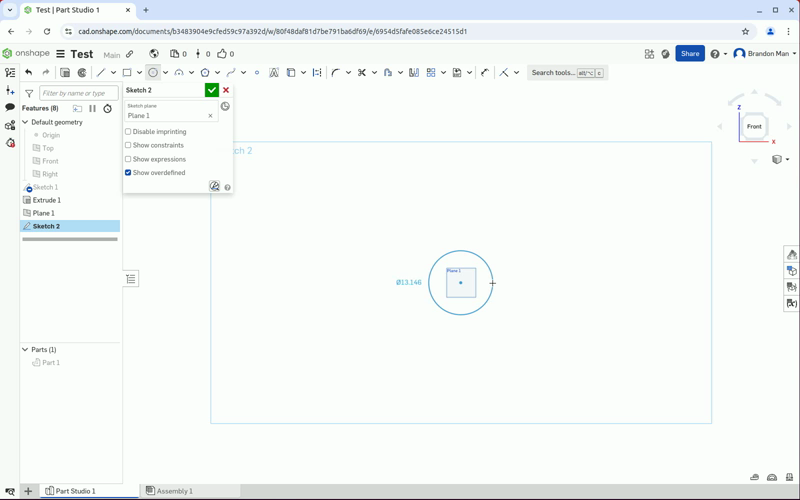
click(492, 282)
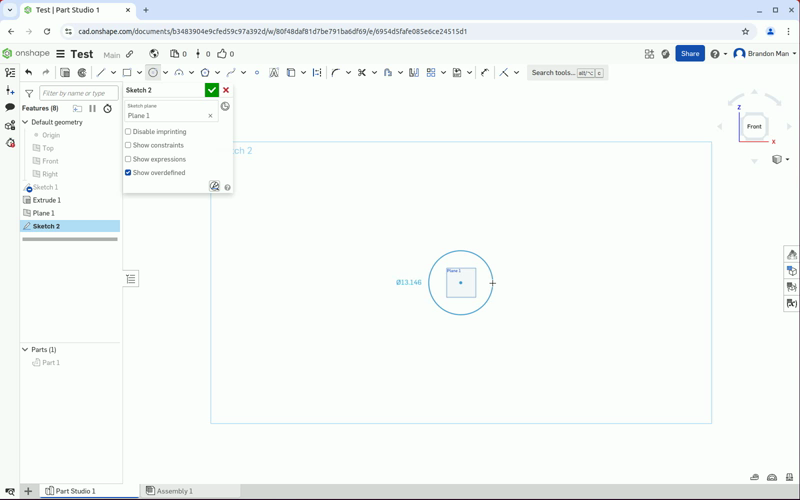
key(esc)
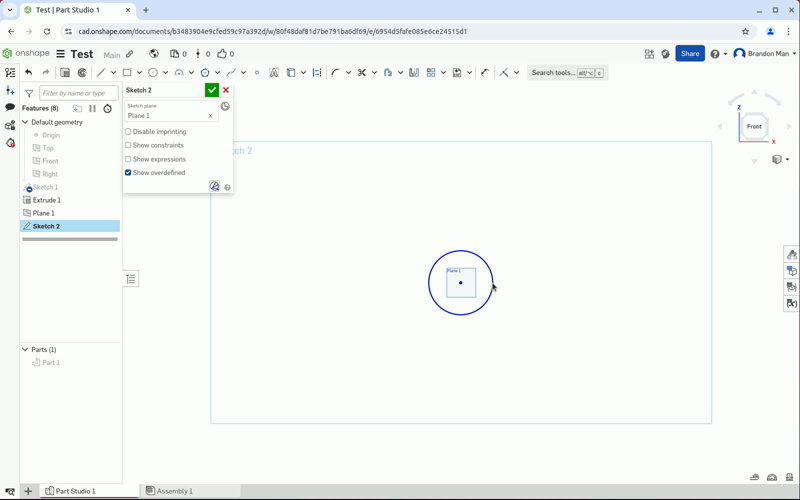
key(c)
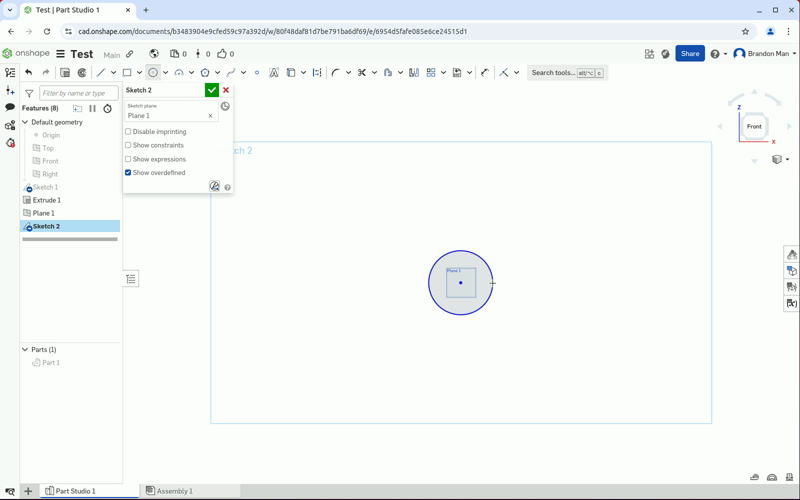
key_down(shift)
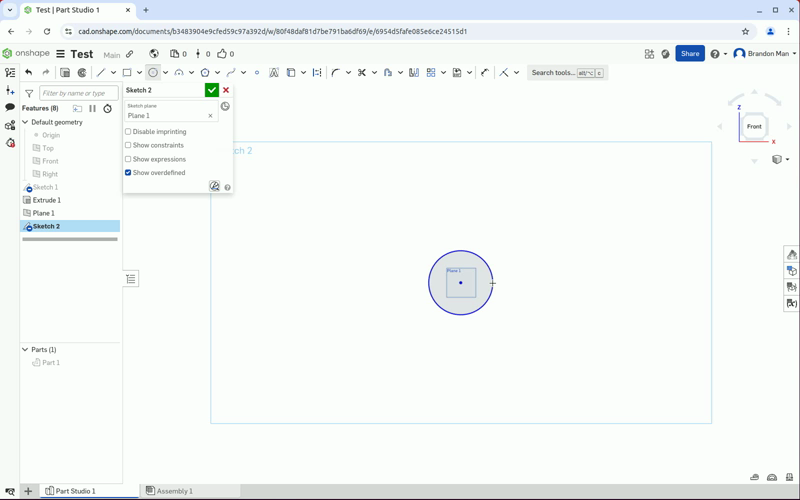
mouse_move(460, 282)
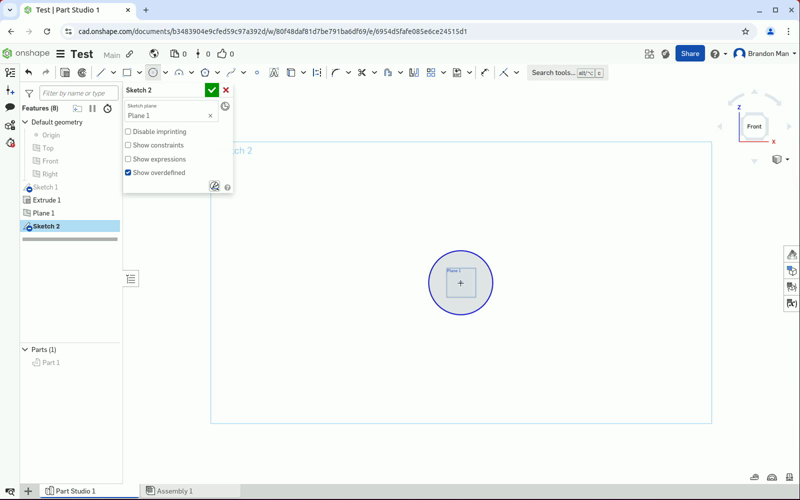
click(460, 282)
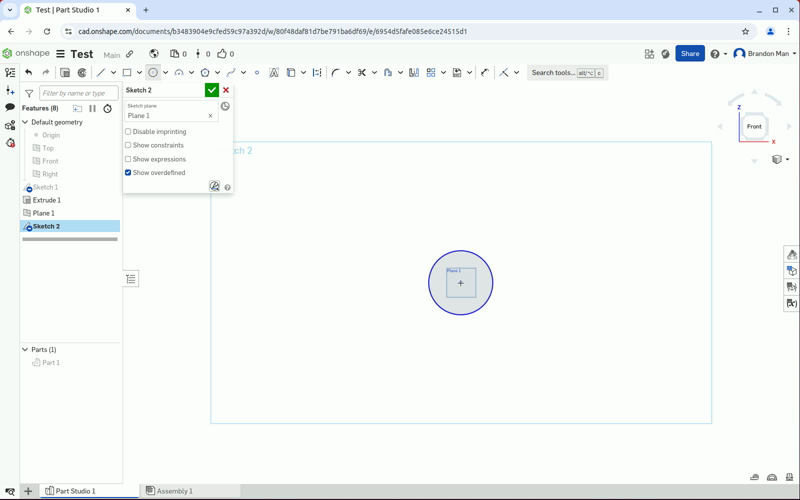
key_up(shift)
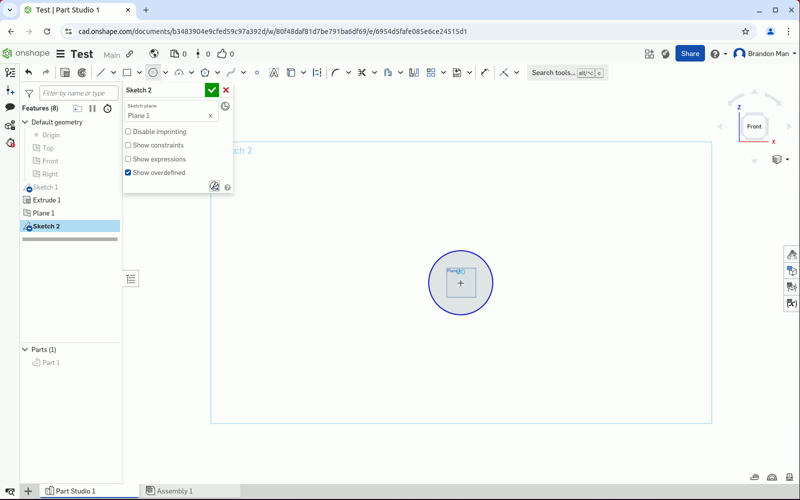
mouse_move(478, 282)
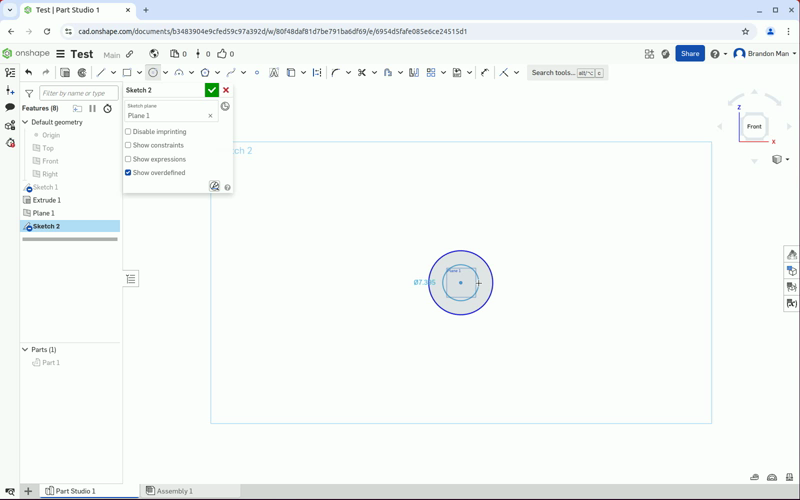
click(478, 282)
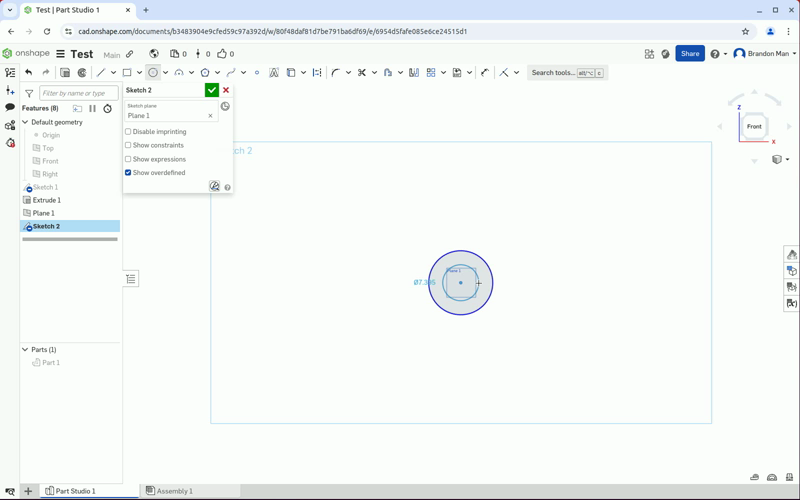
key(esc)
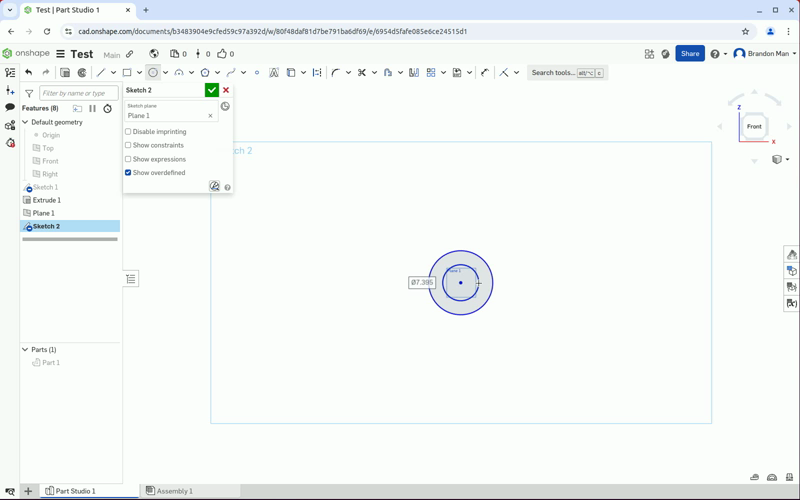
mouse_move(486, 267)
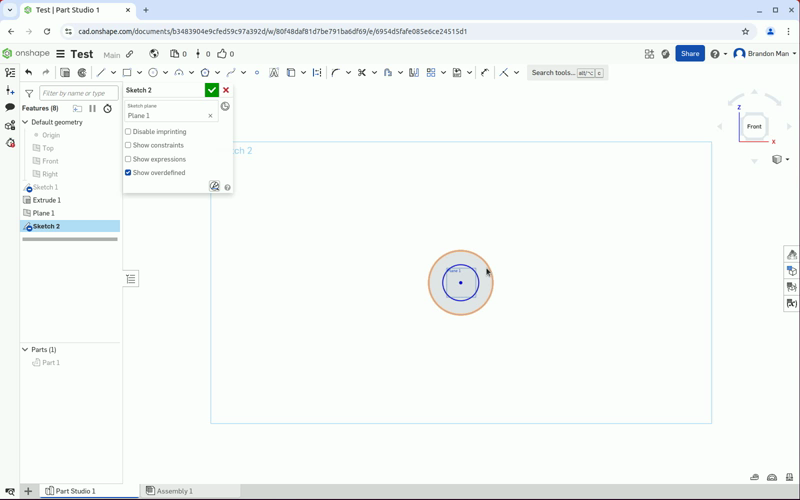
click(486, 267)
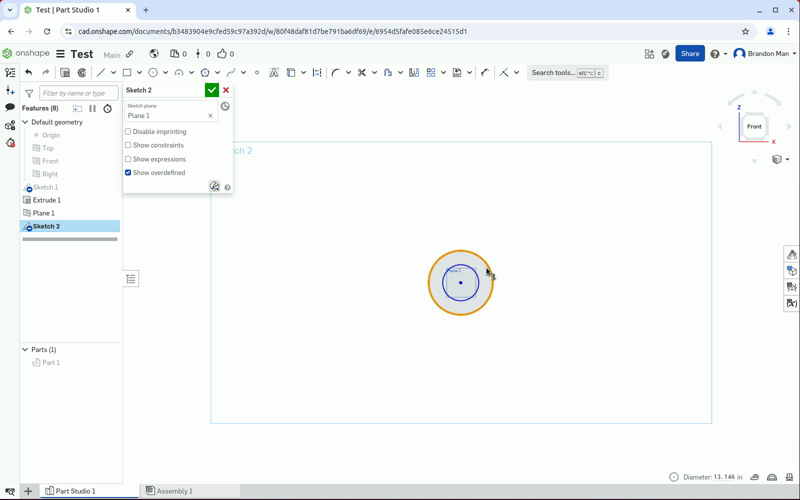
mouse_move(73, 352)
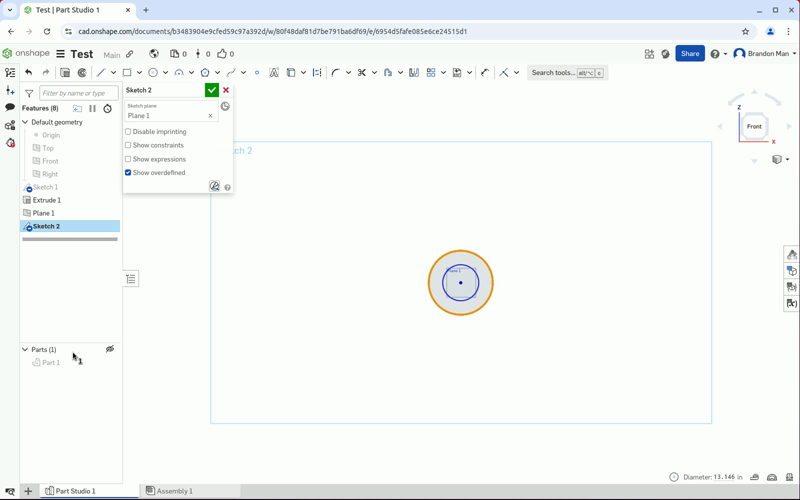
key(shift+y)
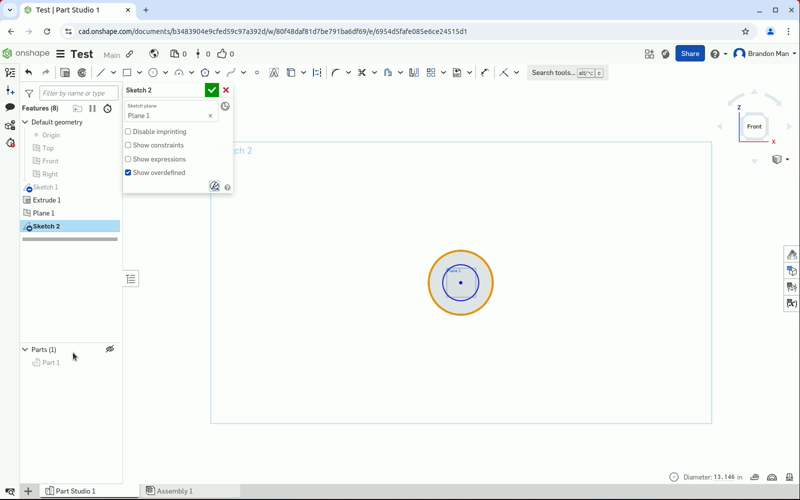
key(shift+e)
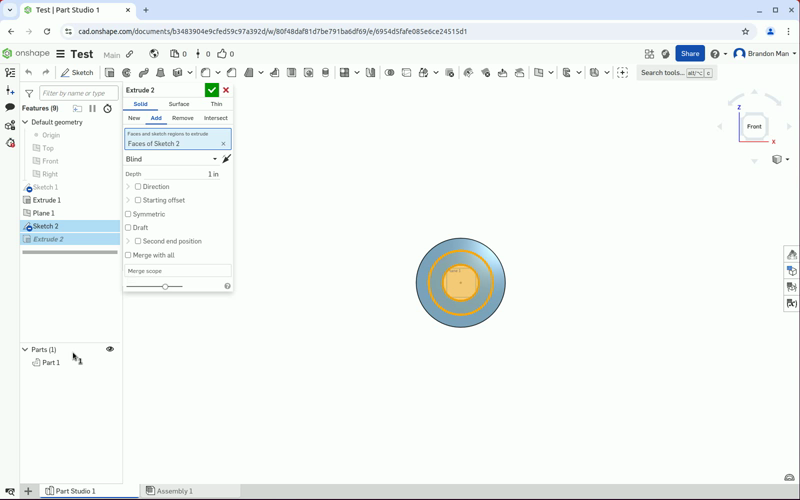
mouse_move(143, 106)
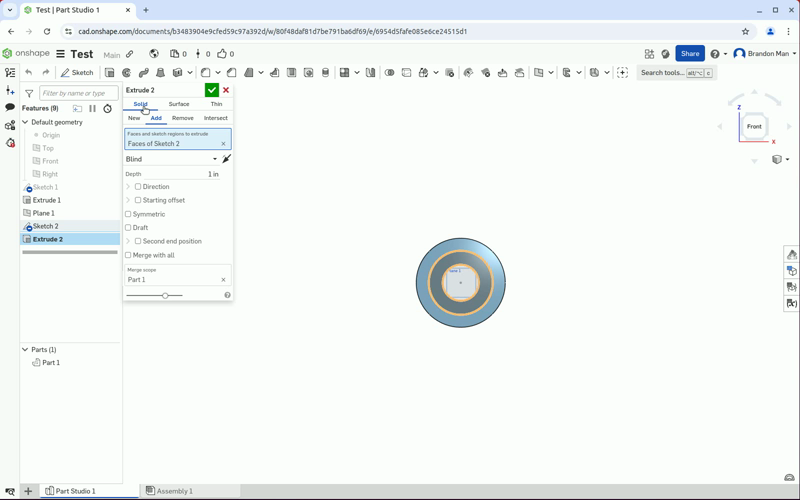
click(143, 106)
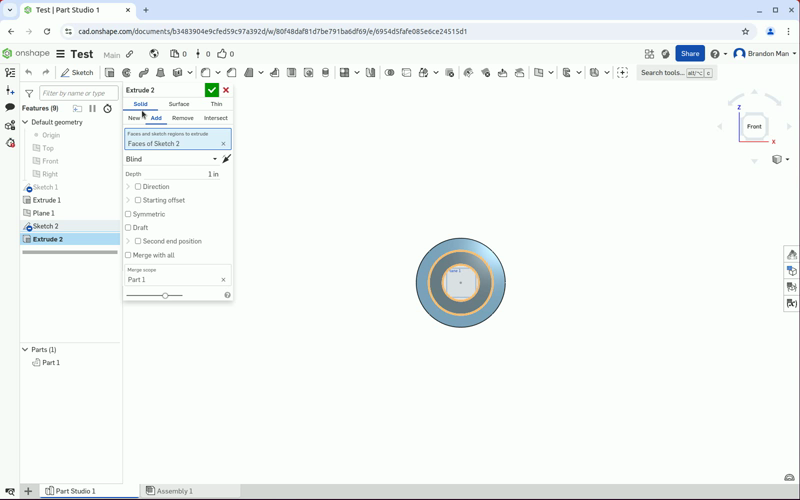
mouse_move(137, 120)
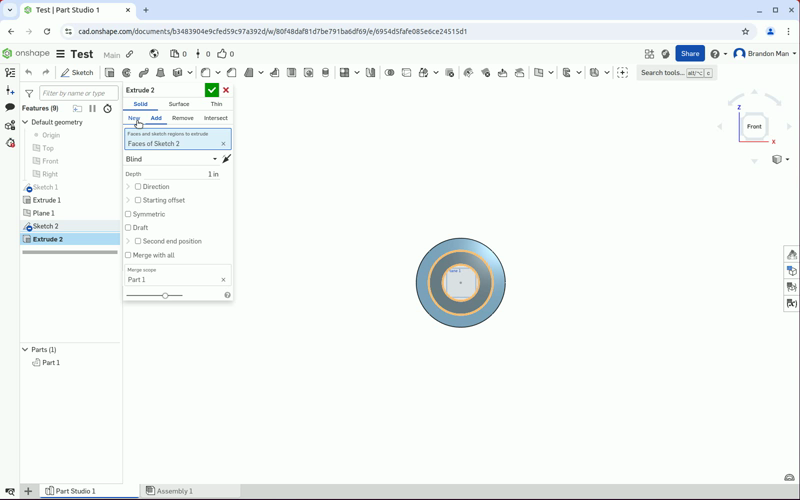
click(137, 120)
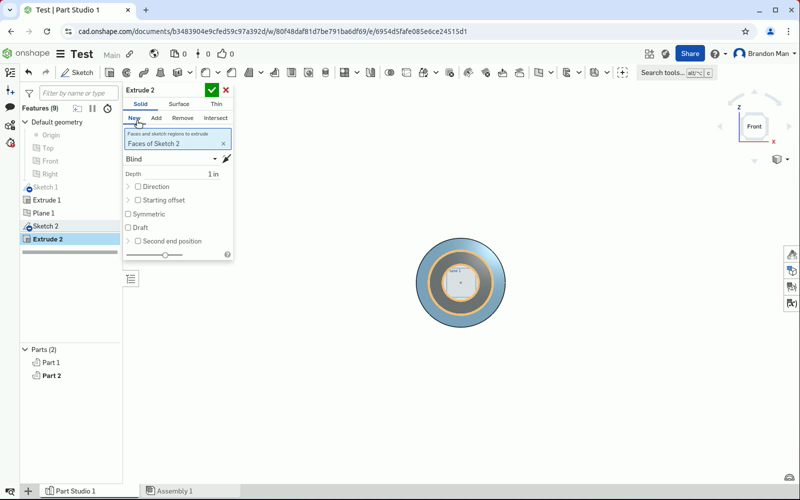
key(tab, 4)
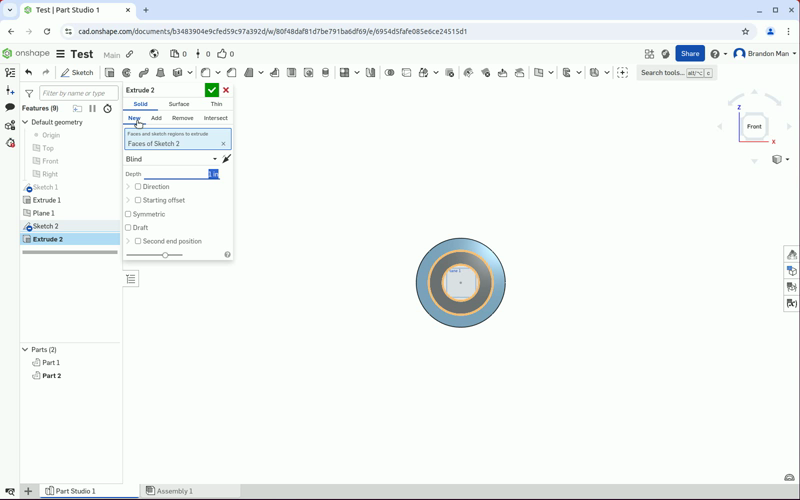
text(1.204)
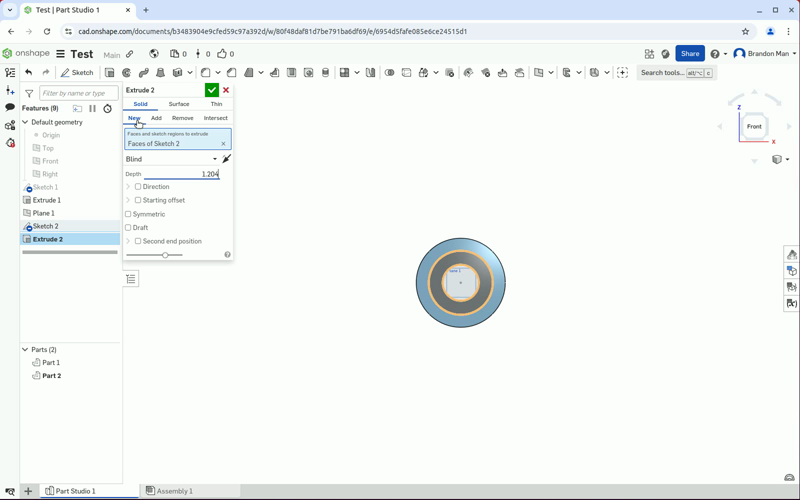
key(enter)
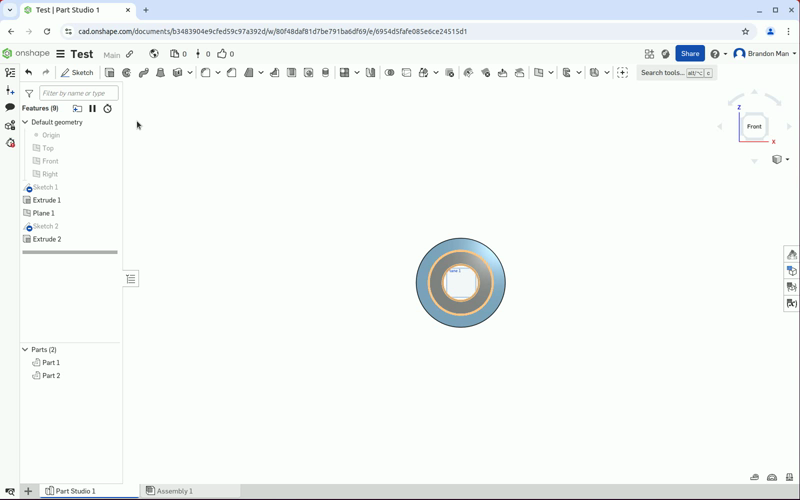
key(shift+h)
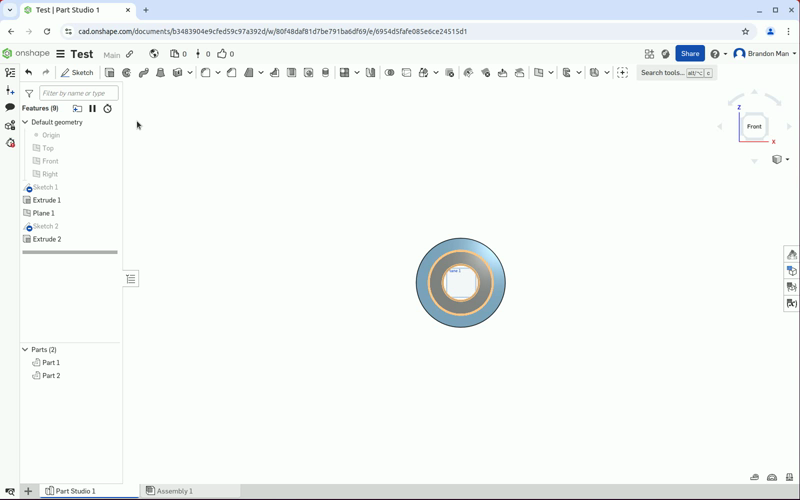
key(shift+h)
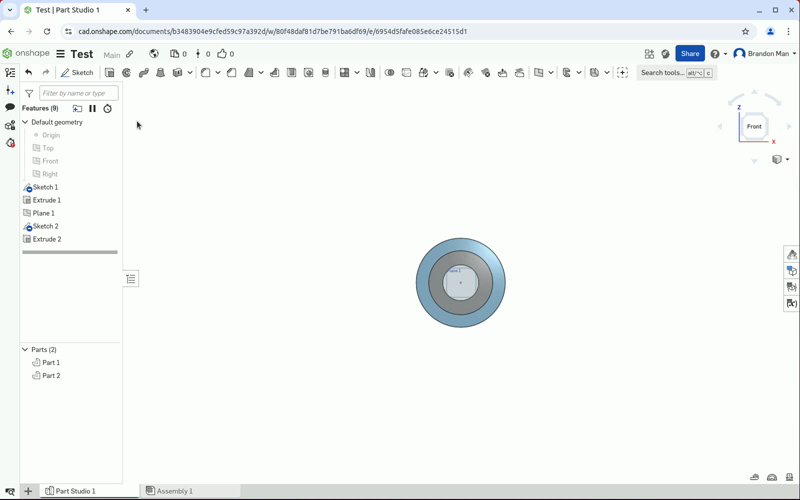
key(shift+7)
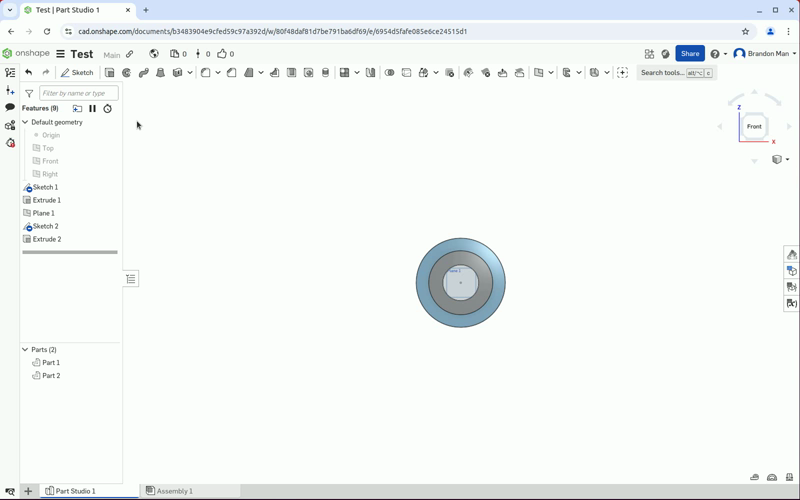
key(left, 2)
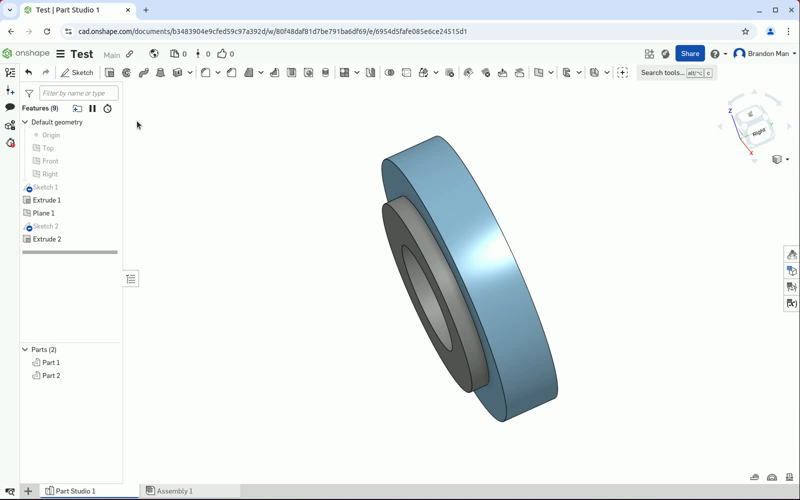
key(down, 2)
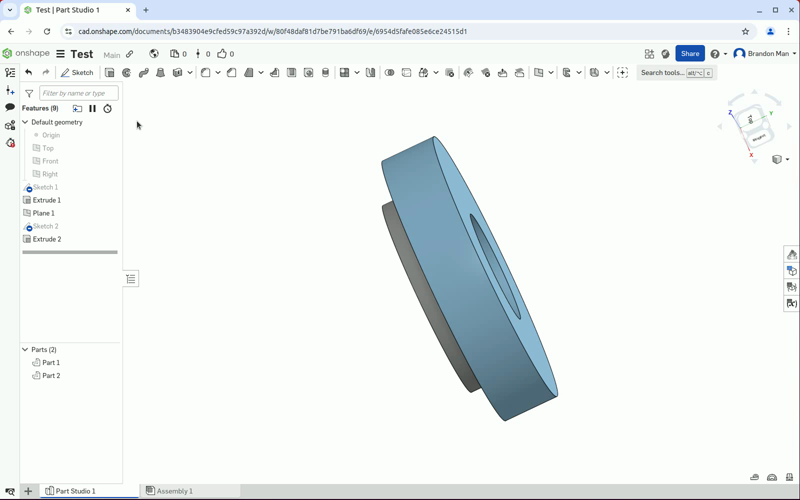
key(up, 2)
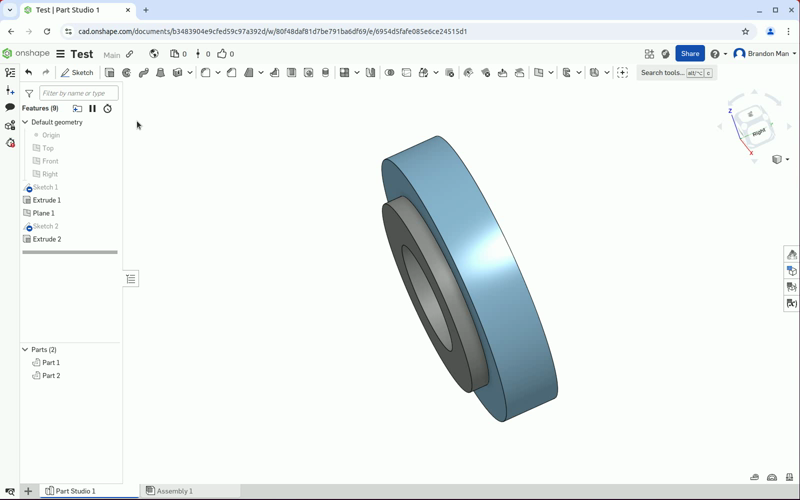
key(right, 2)
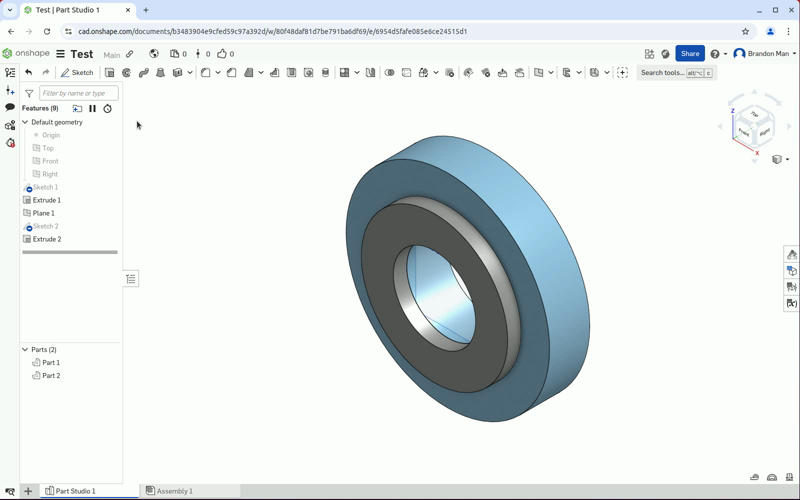
mouse_move(73, 189)
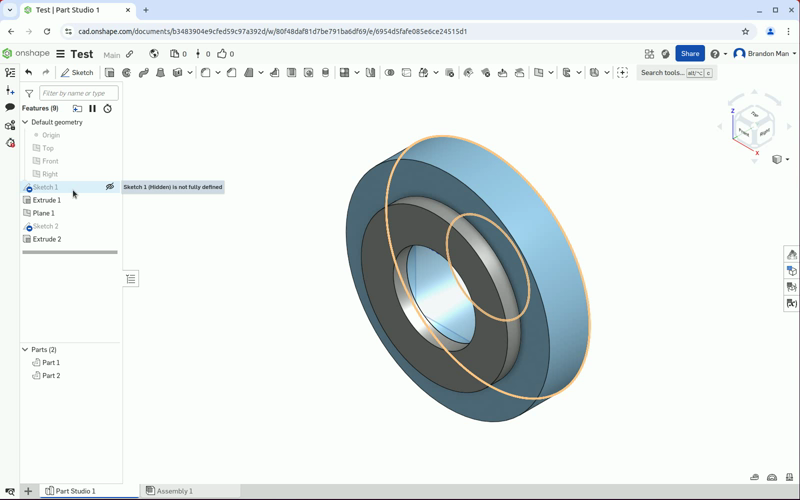
click(73, 189)